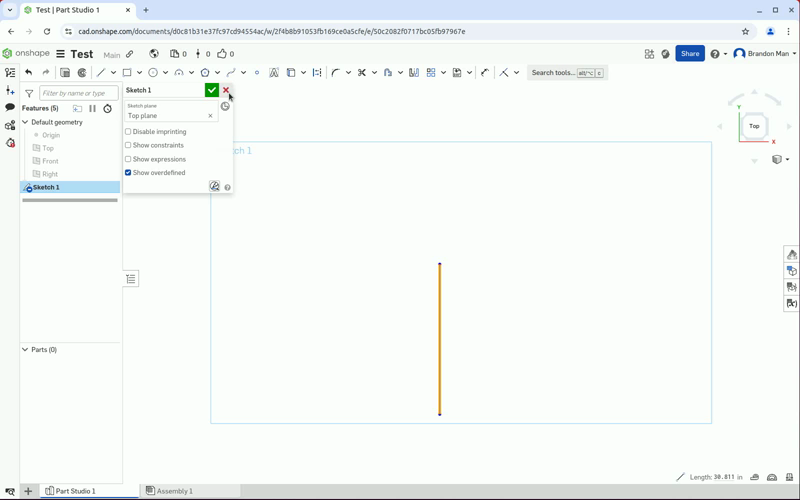
key(shift+h)
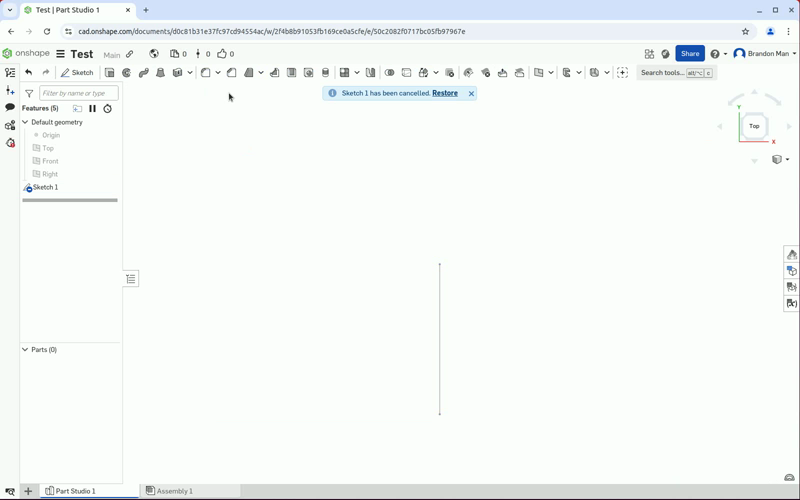
key(shift+s)
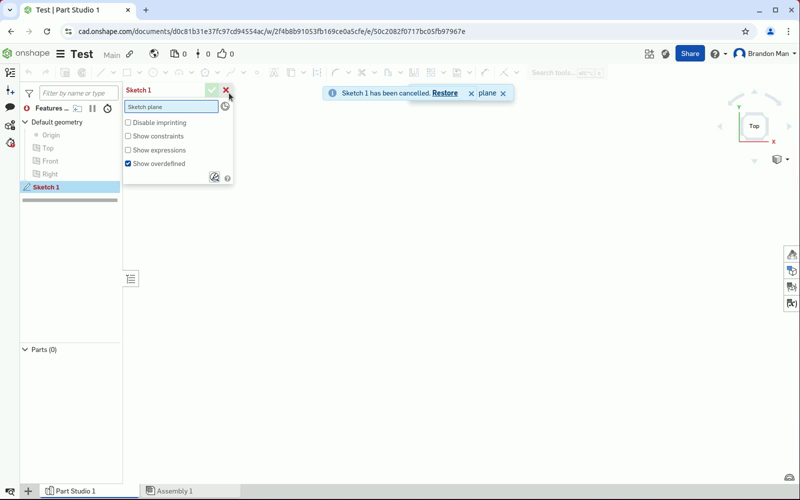
mouse_move(73, 150)
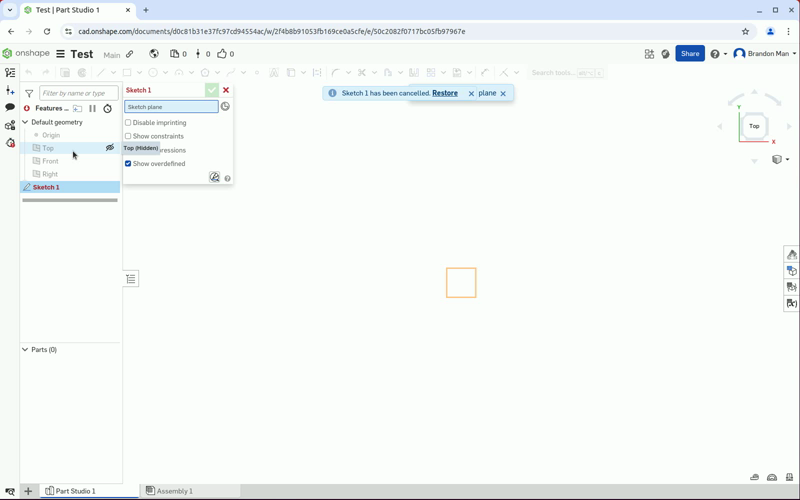
click(73, 150)
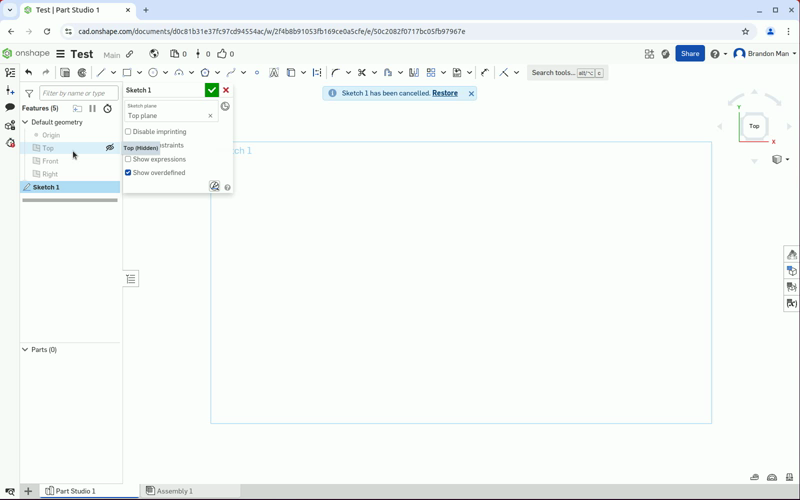
mouse_move(73, 352)
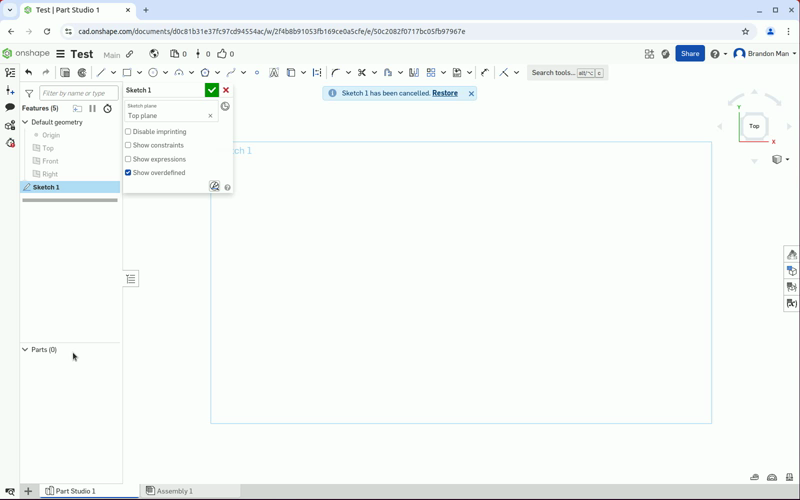
key(y)
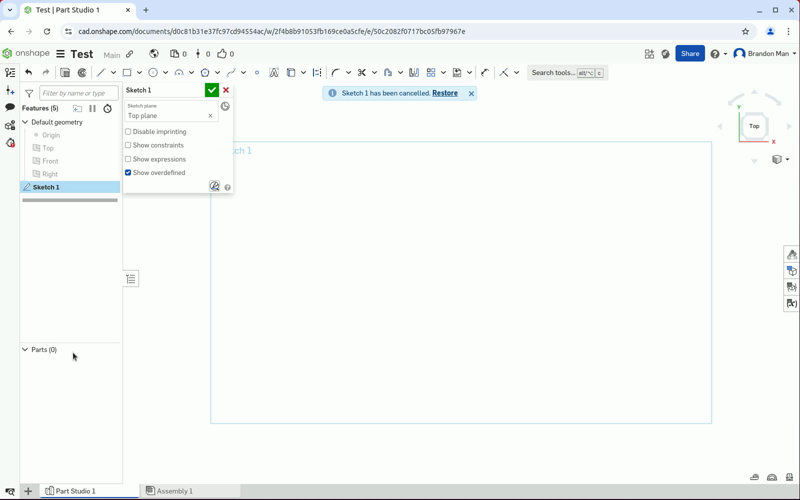
key(c)
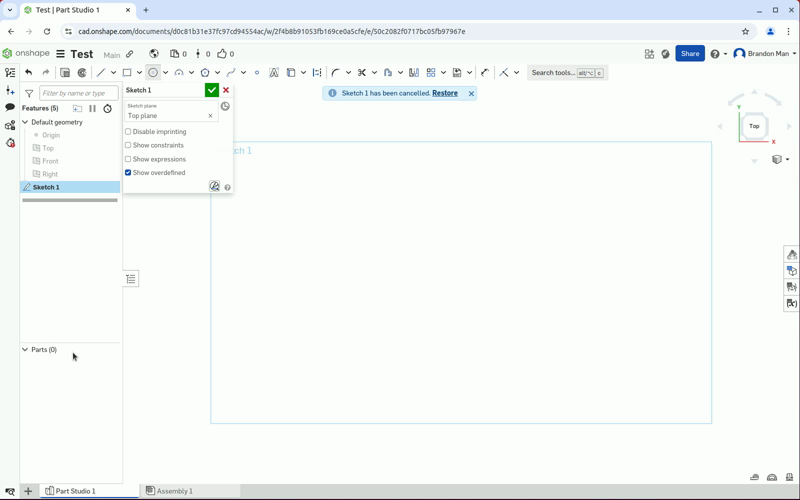
key_down(shift)
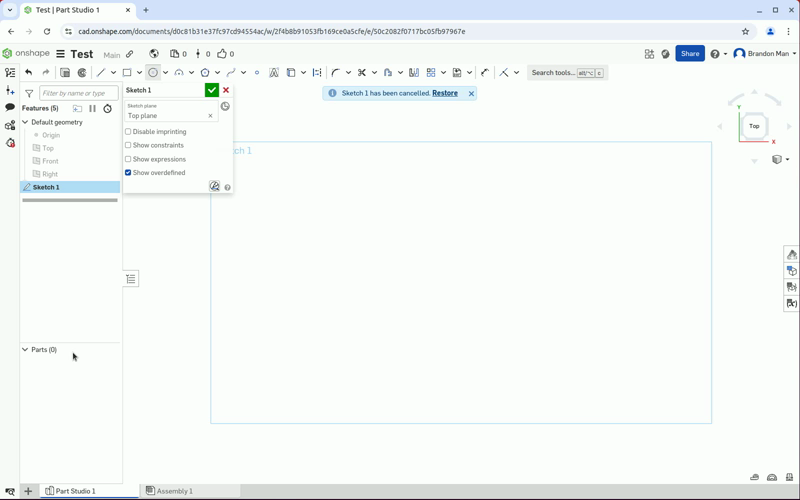
mouse_move(355, 230)
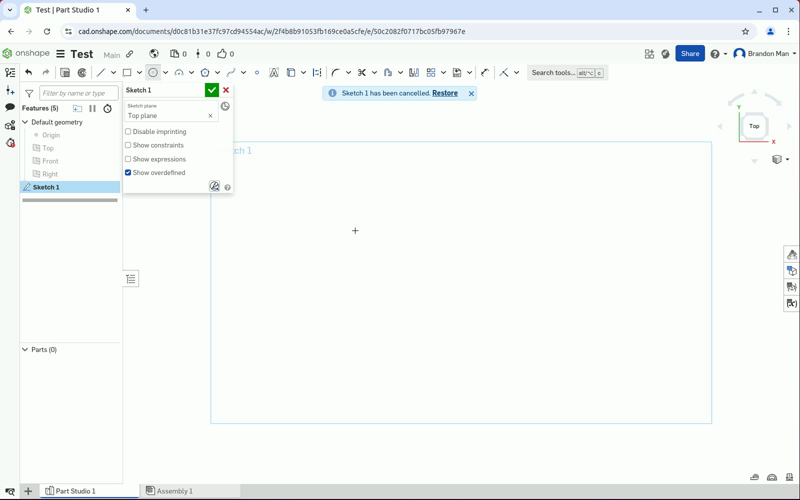
click(355, 230)
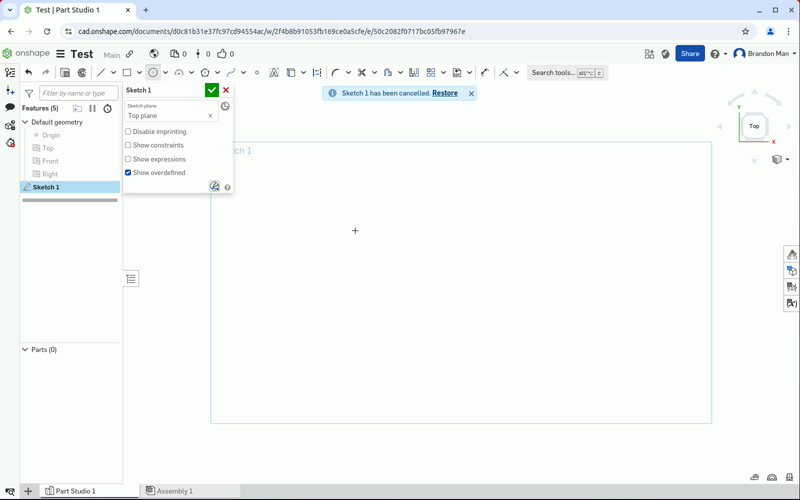
key_up(shift)
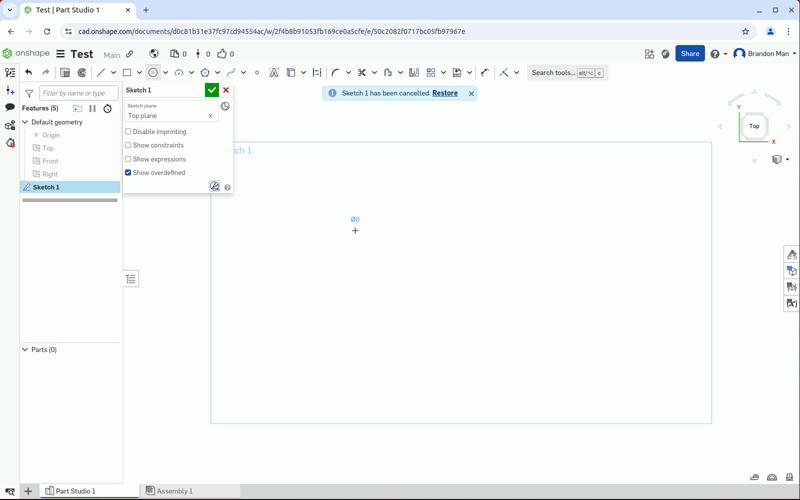
mouse_move(362, 230)
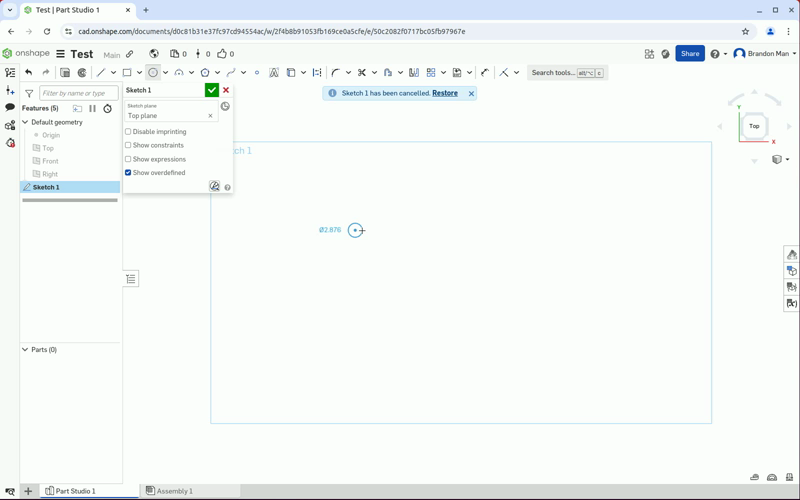
click(362, 230)
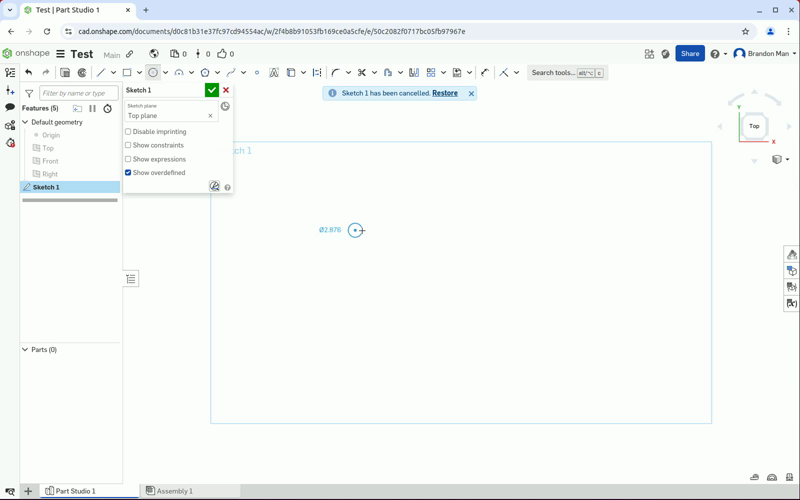
key(esc)
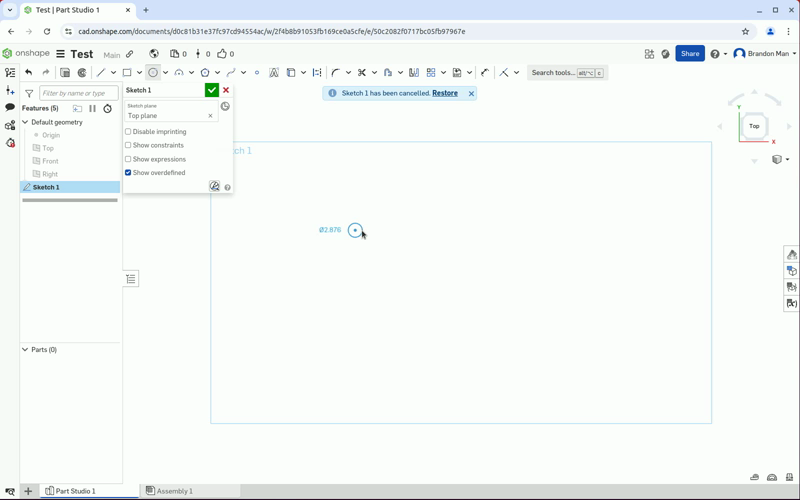
mouse_move(357, 226)
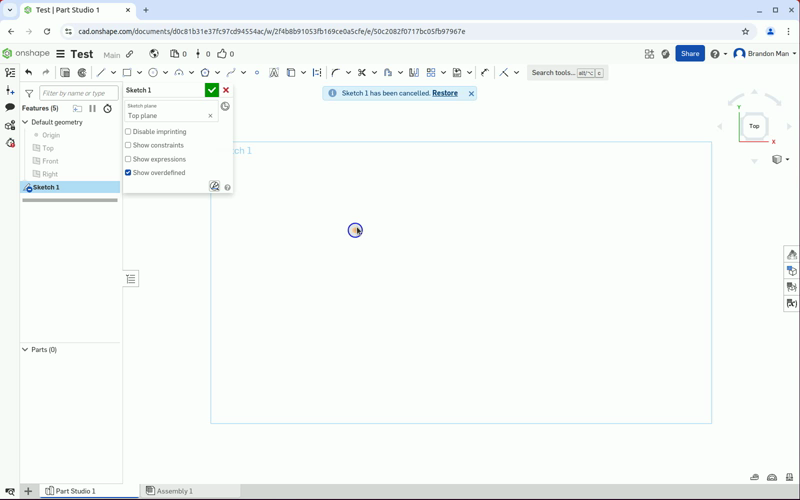
scroll(6)
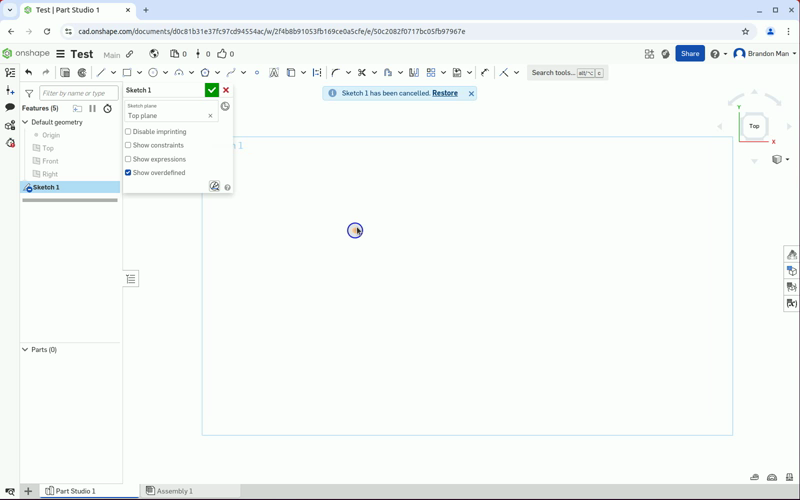
scroll(6)
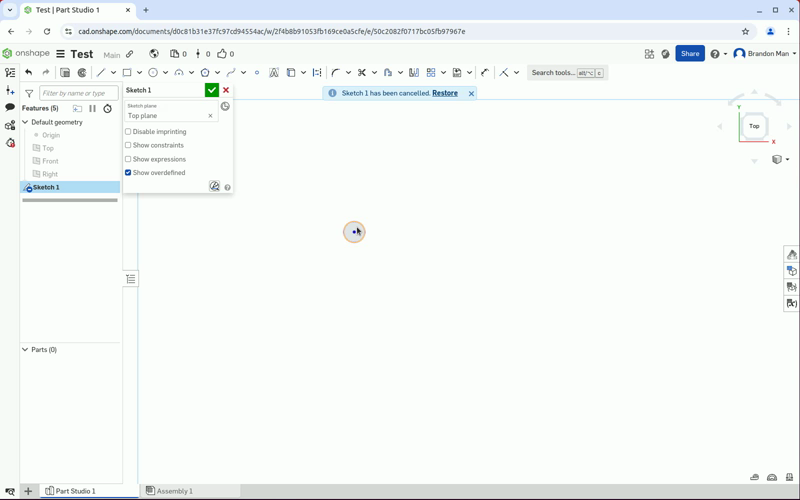
scroll(6)
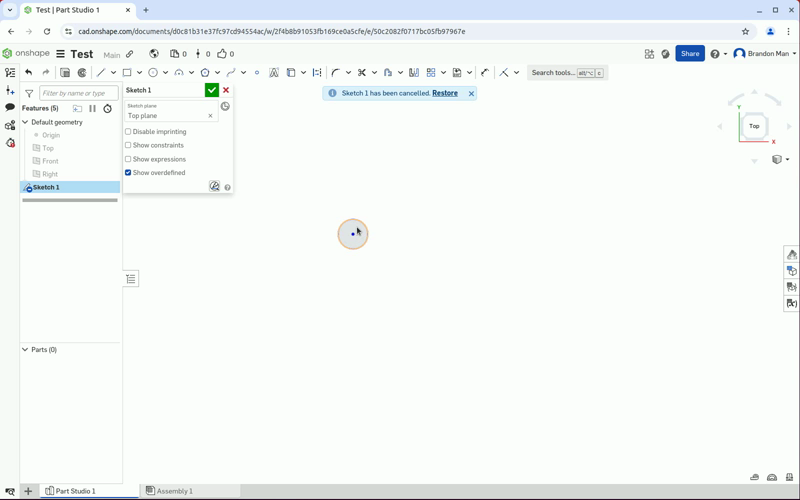
scroll(6)
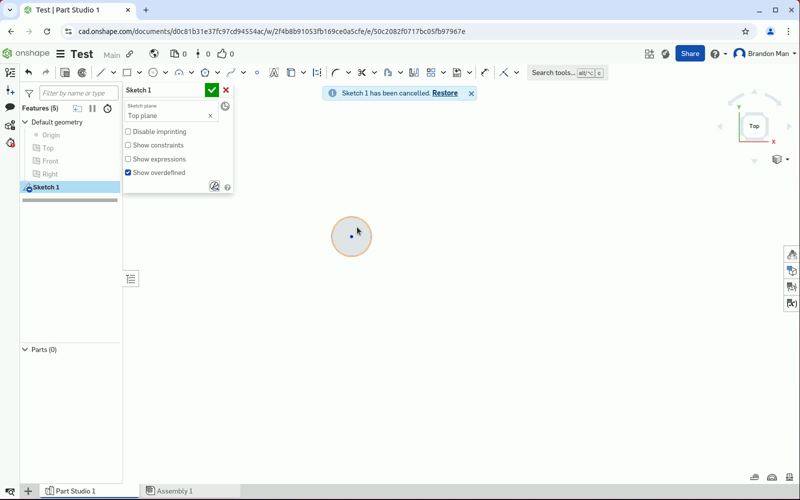
scroll(6)
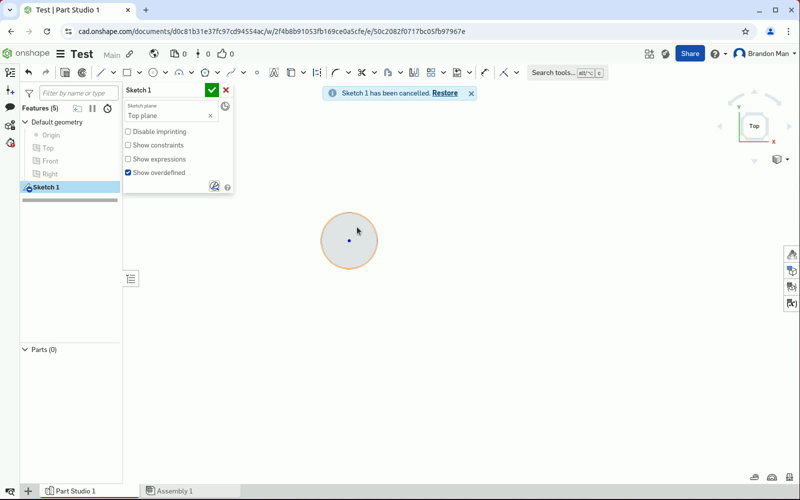
scroll(6)
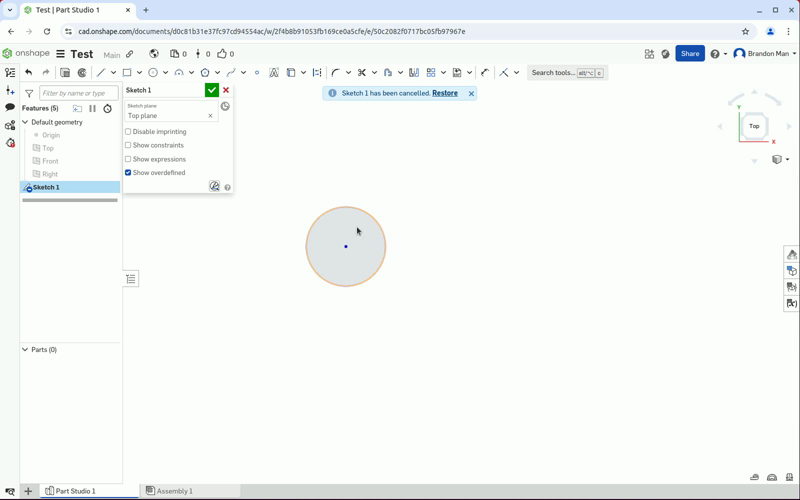
scroll(6)
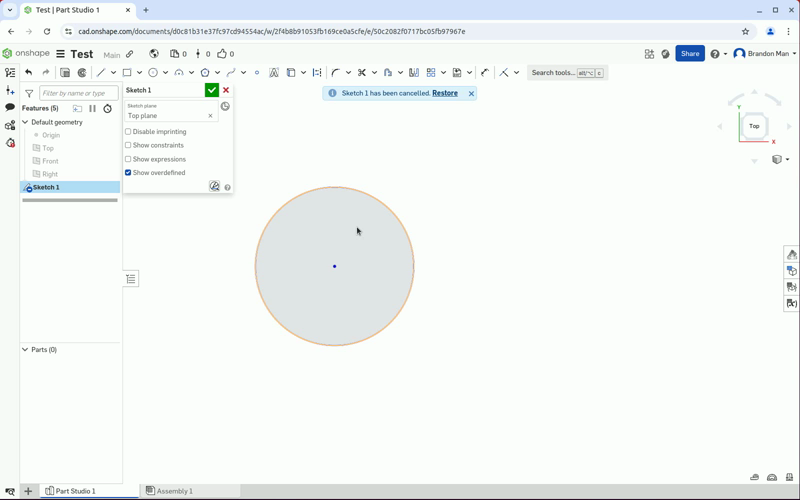
click(357, 226)
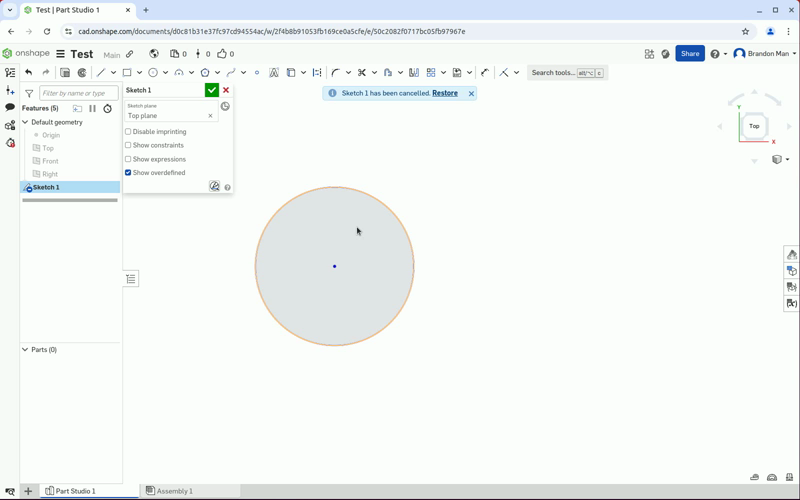
scroll(-6)
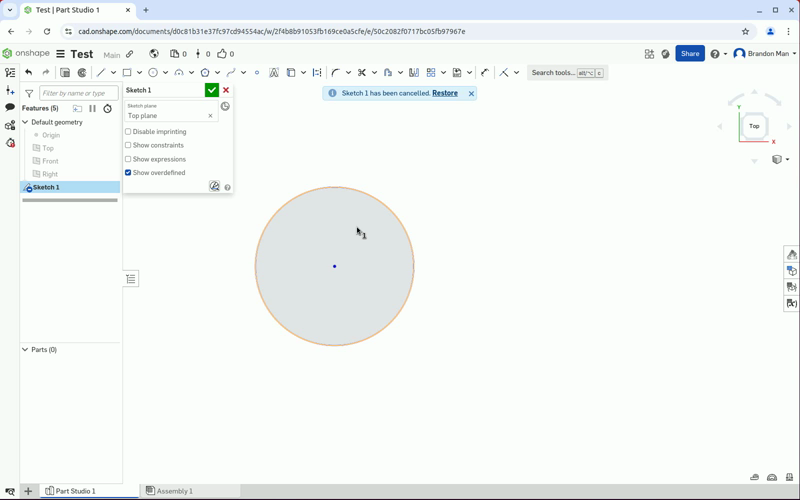
scroll(-6)
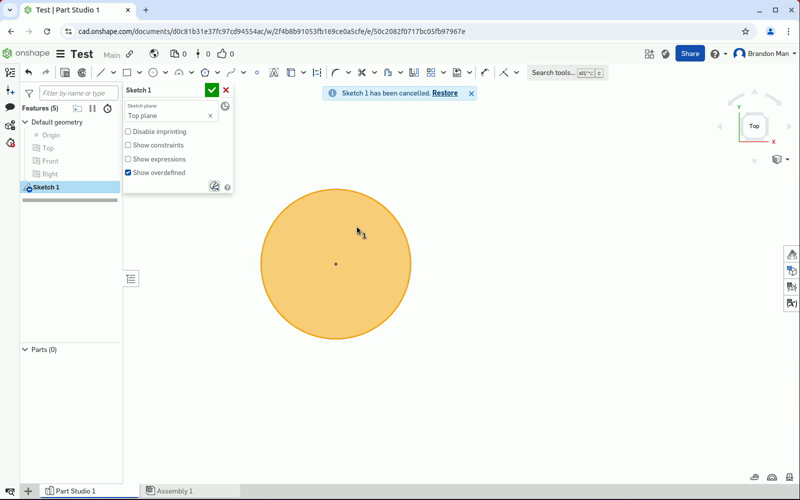
scroll(-6)
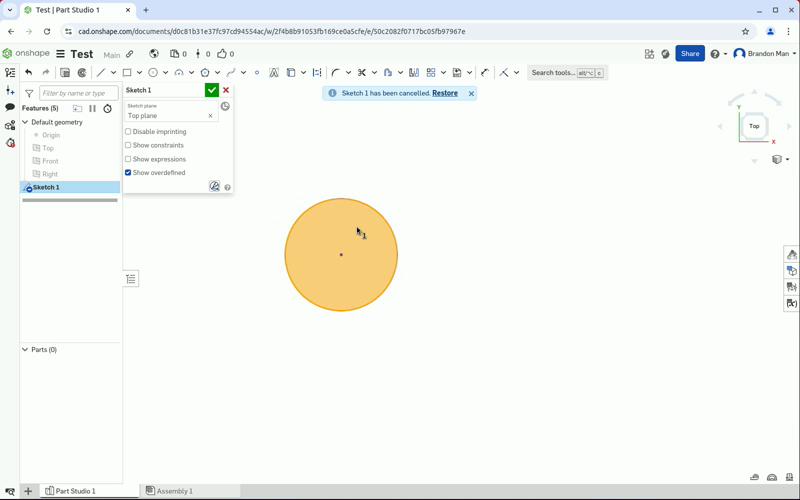
scroll(-6)
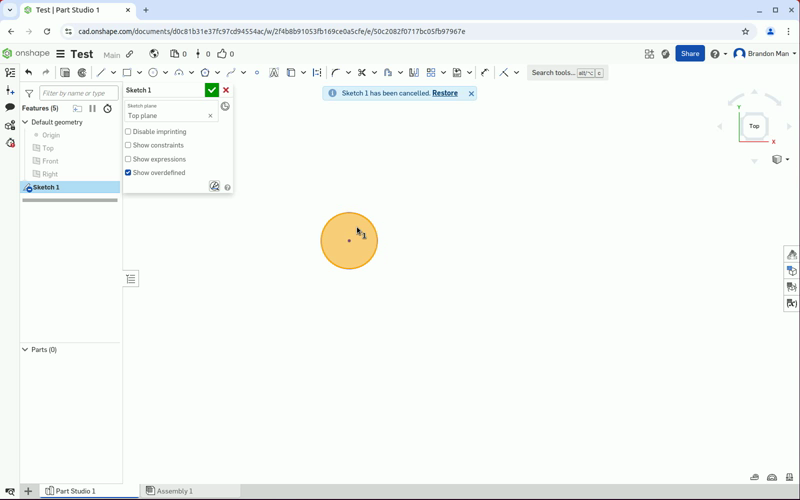
scroll(-6)
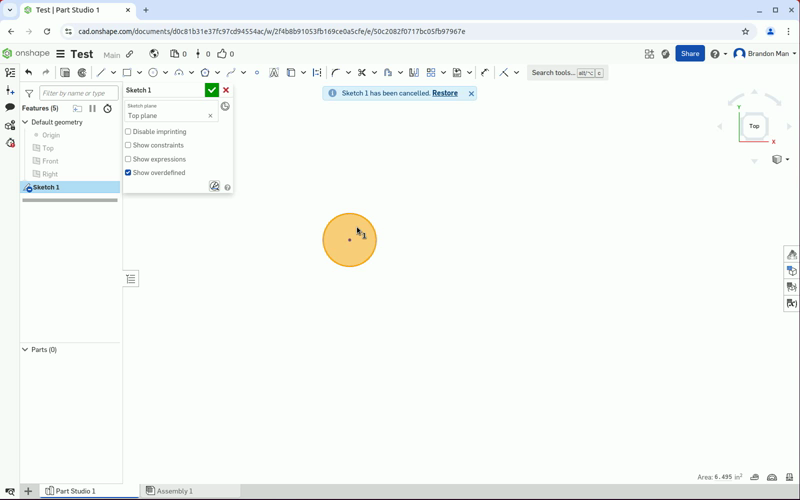
scroll(-6)
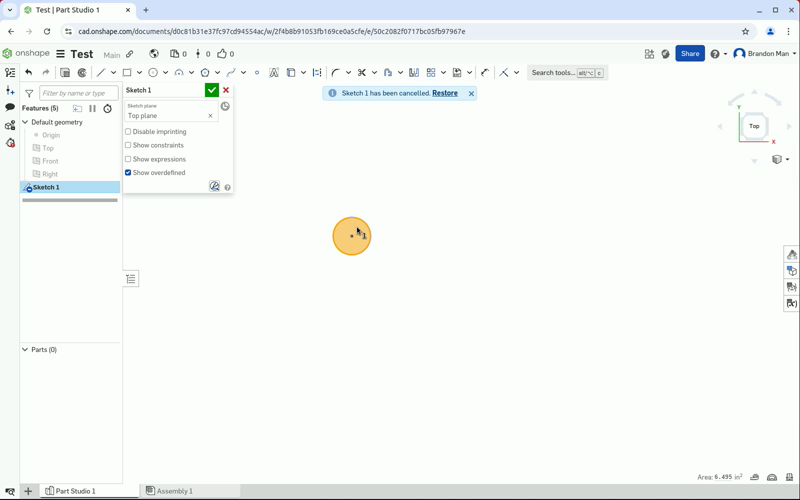
scroll(-6)
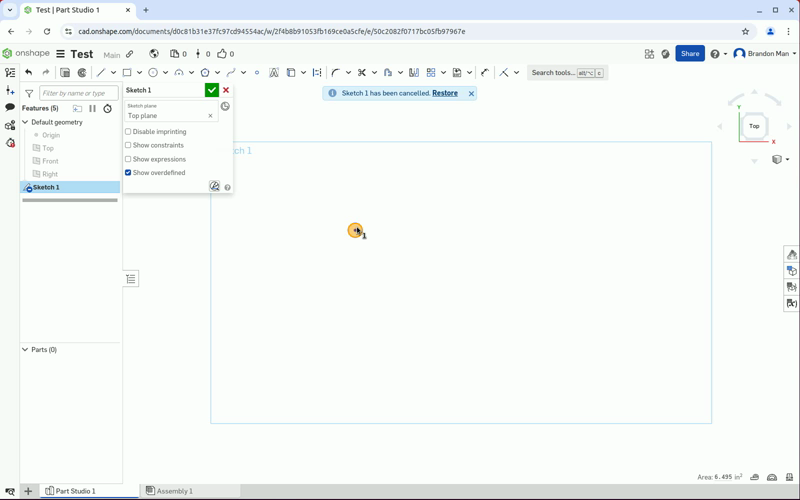
mouse_move(73, 352)
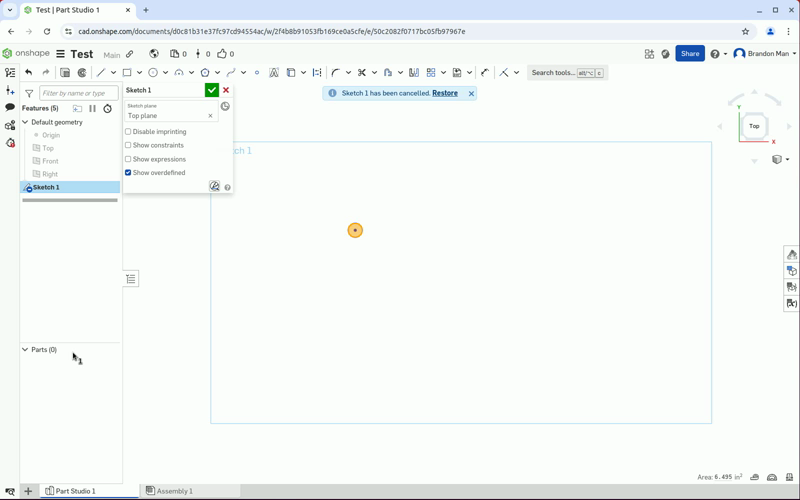
key(shift+y)
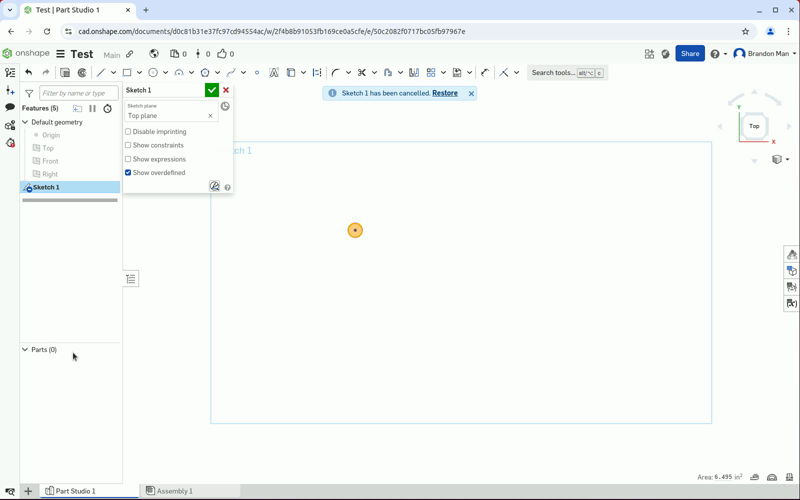
key(shift+e)
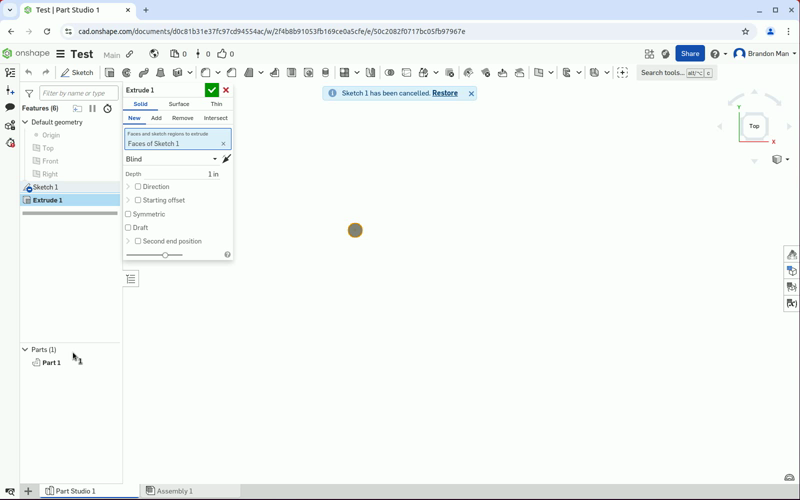
mouse_move(143, 106)
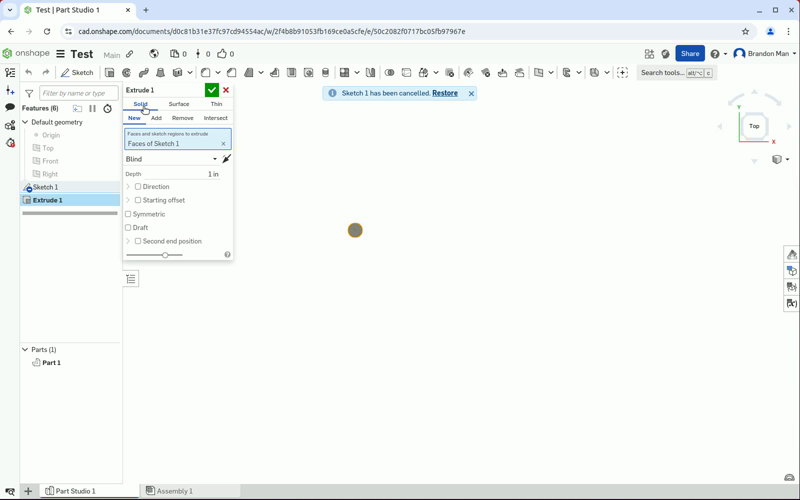
click(143, 106)
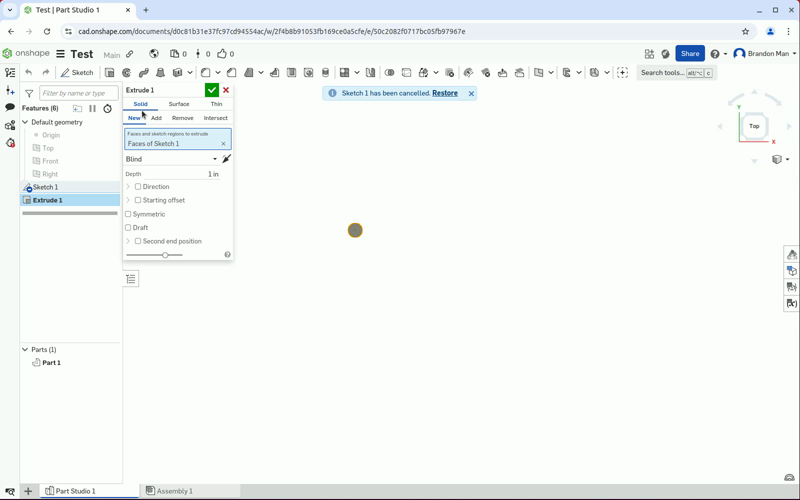
mouse_move(137, 120)
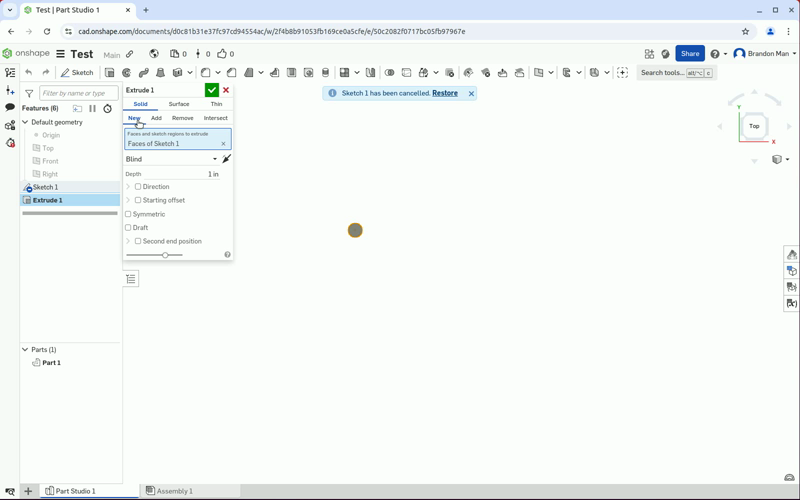
click(137, 120)
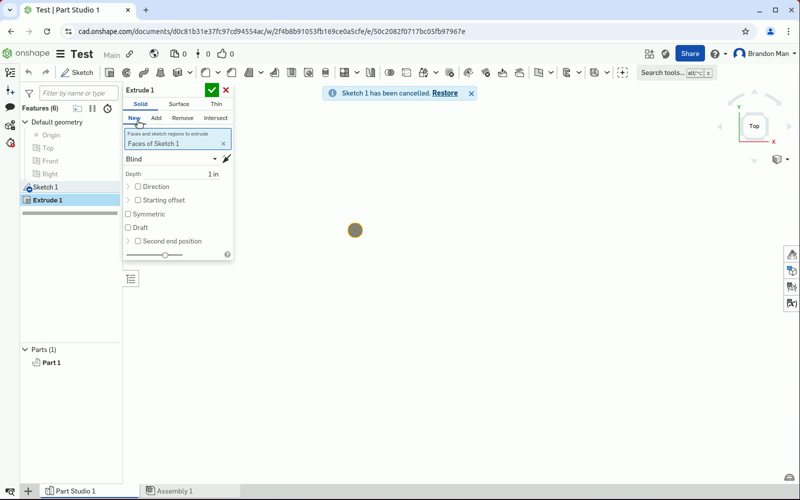
key(tab, 4)
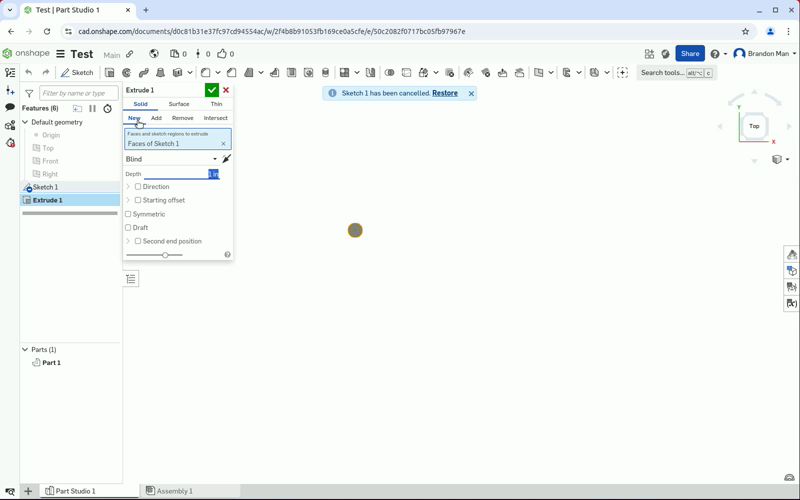
text(2.648)
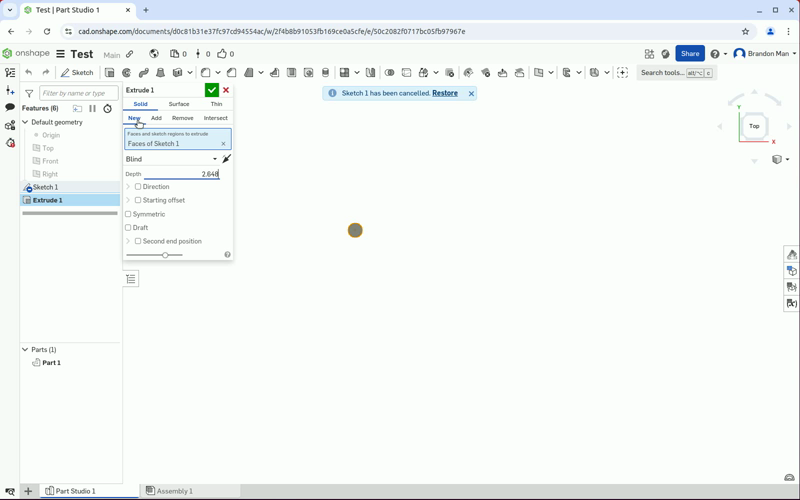
key(enter)
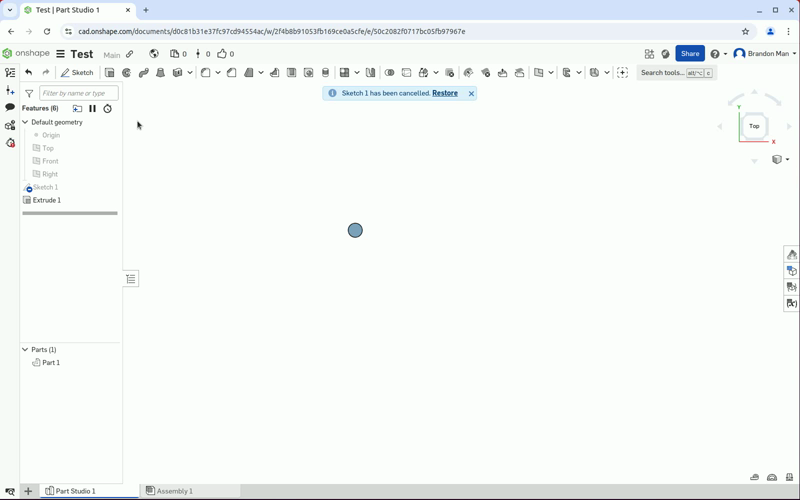
key(shift+h)
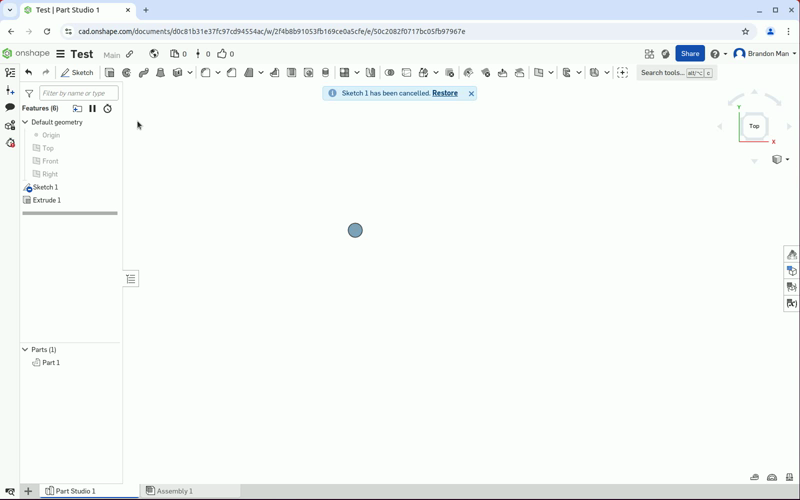
key(shift+h)
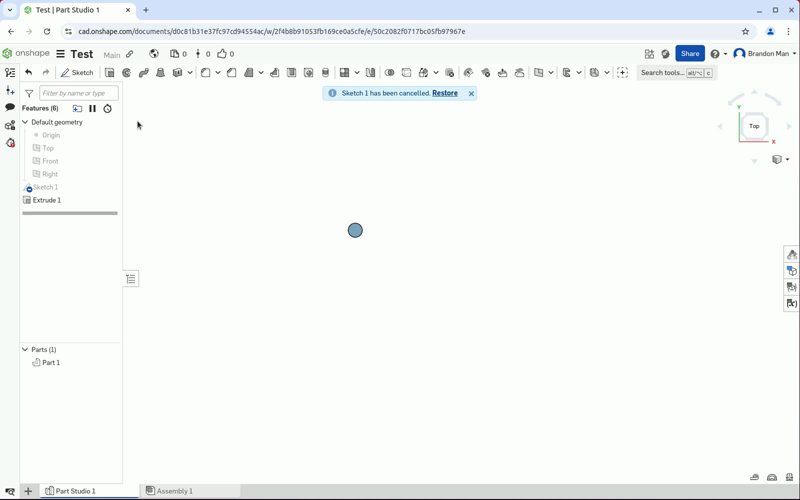
mouse_move(73, 189)
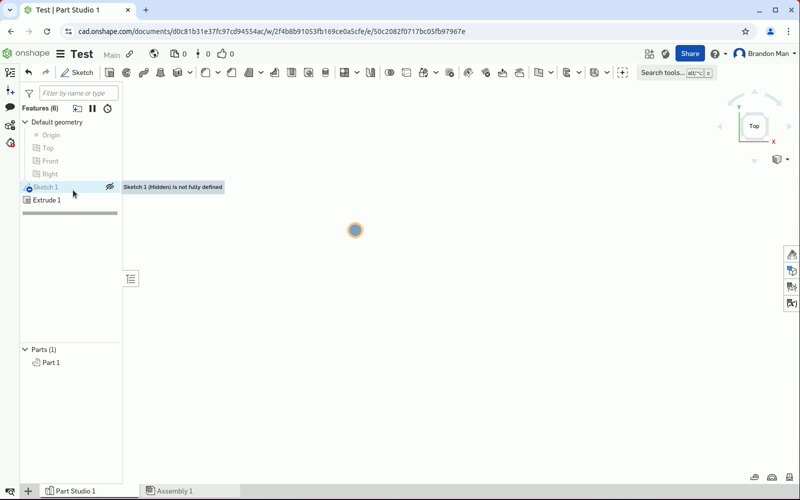
click(73, 189)
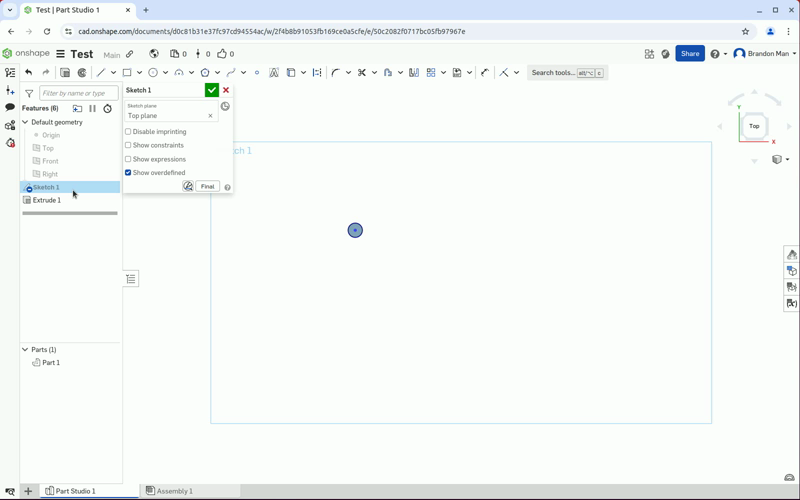
mouse_move(229, 92)
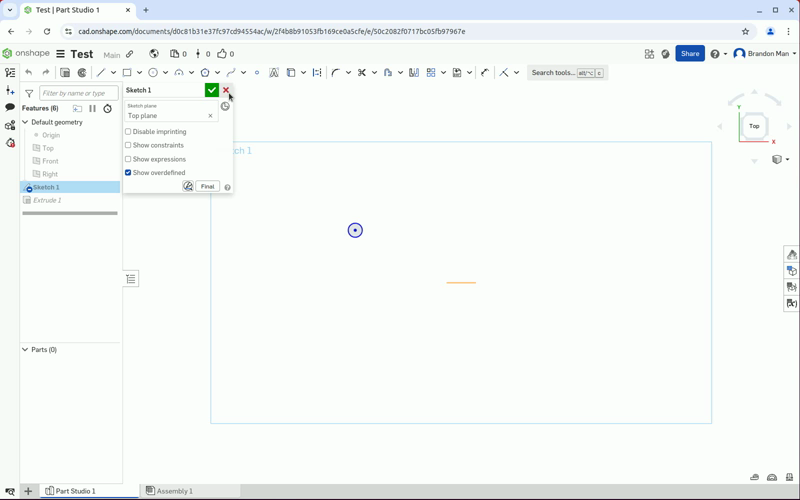
click(229, 92)
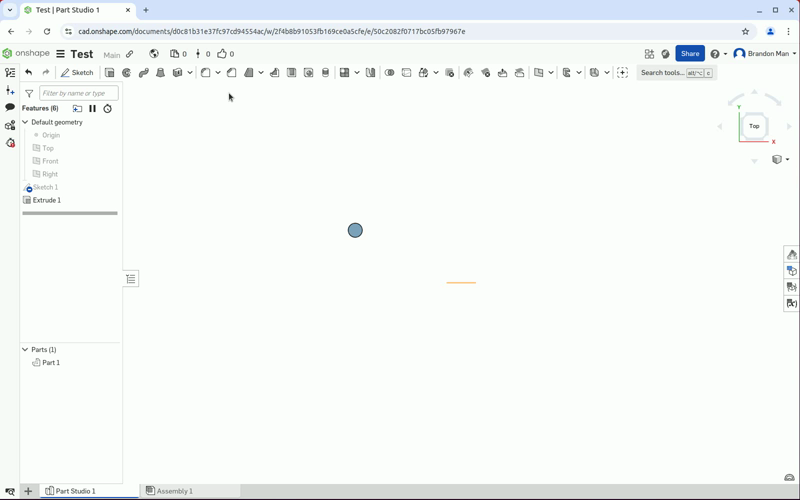
mouse_move(541, 75)
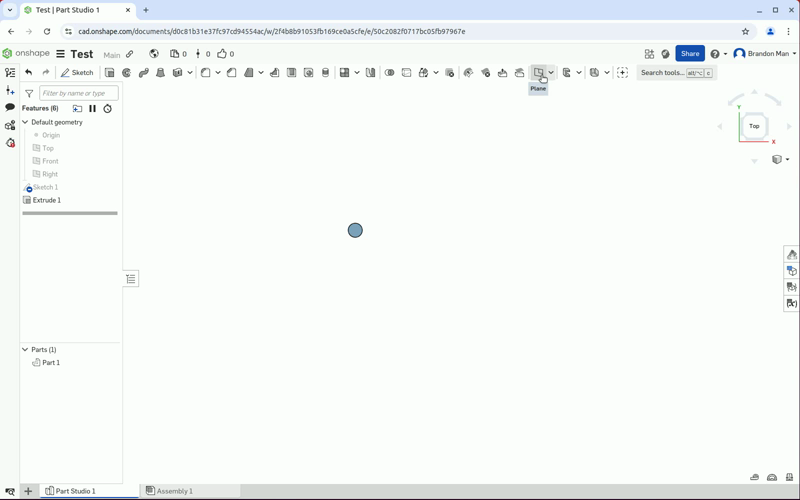
click(541, 75)
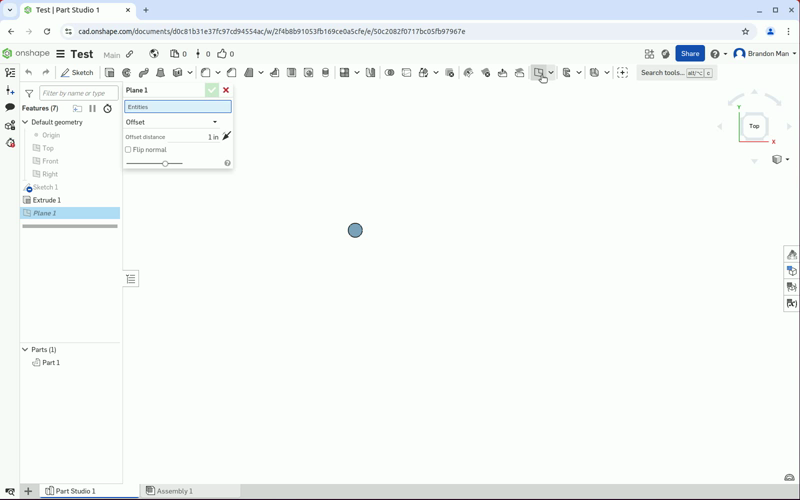
mouse_move(73, 150)
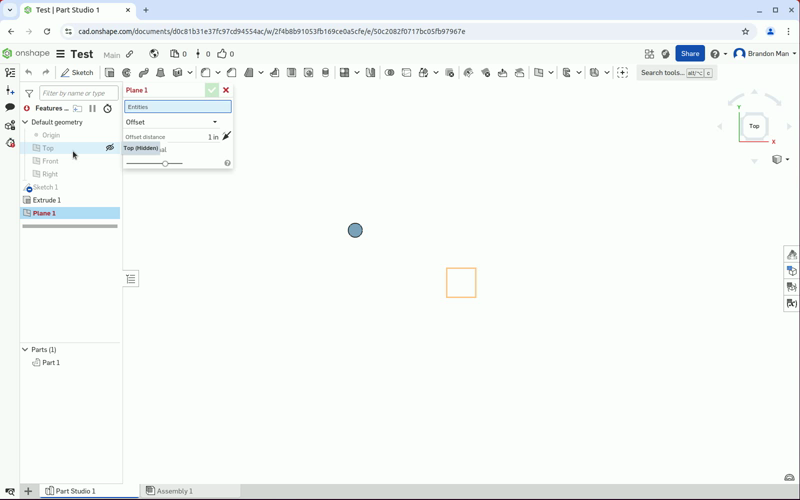
click(73, 150)
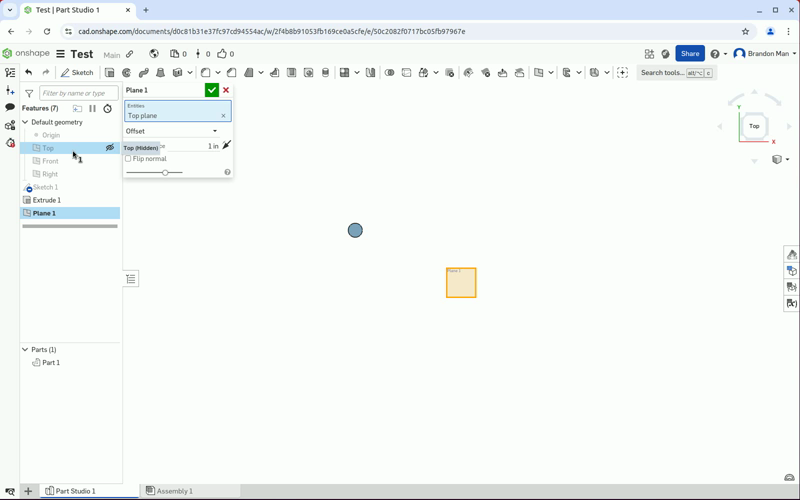
key(tab, 2)
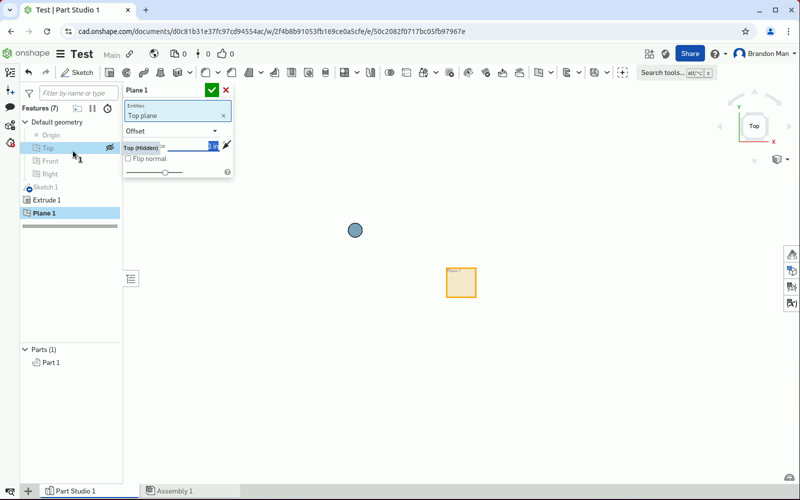
text(2.65)
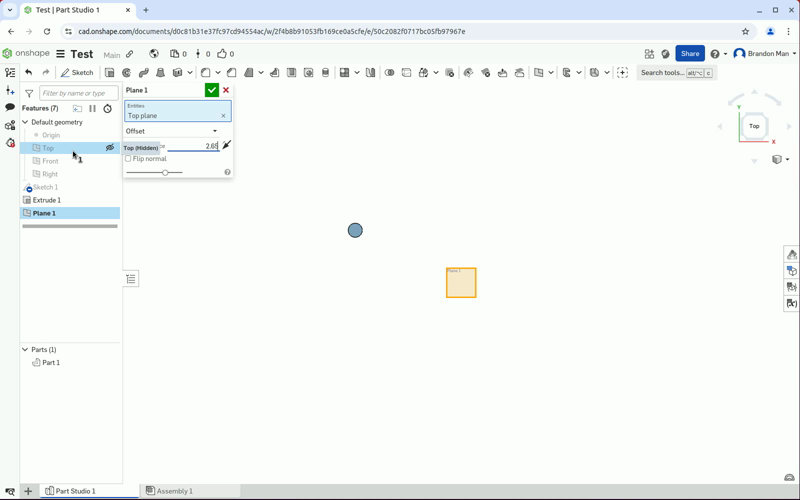
key(enter, 2)
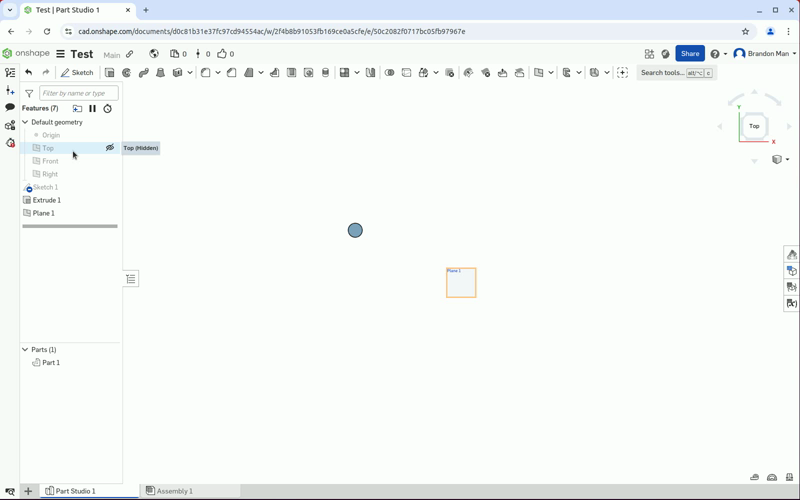
key(shift+s)
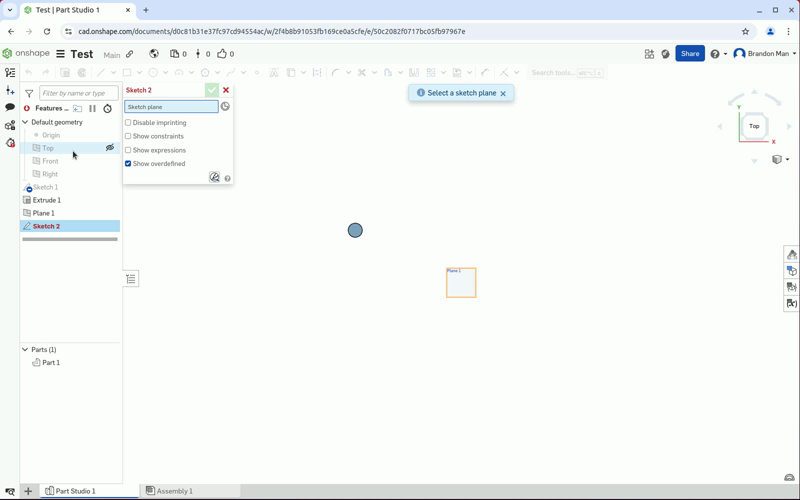
mouse_move(73, 215)
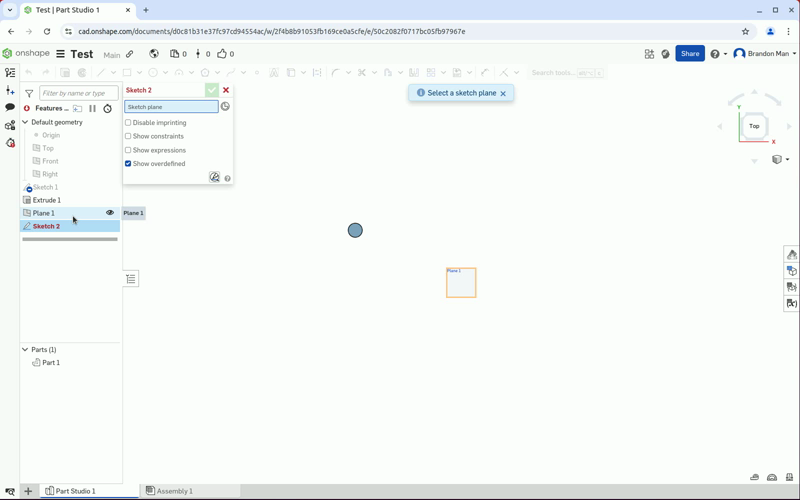
click(73, 215)
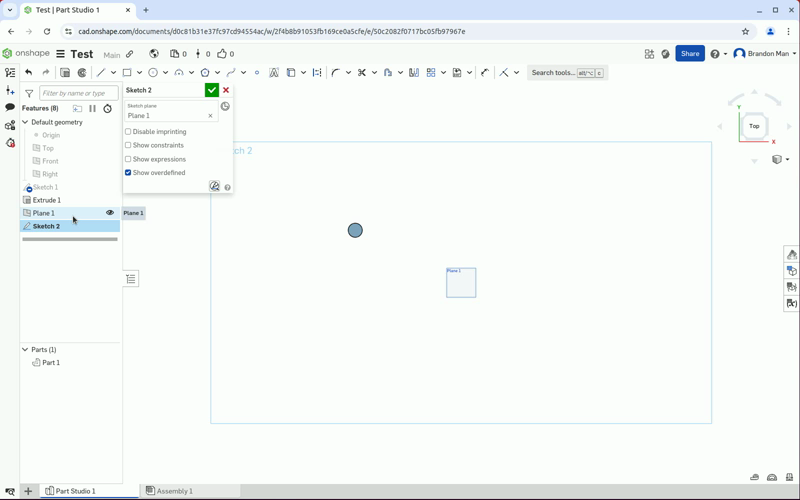
mouse_move(73, 352)
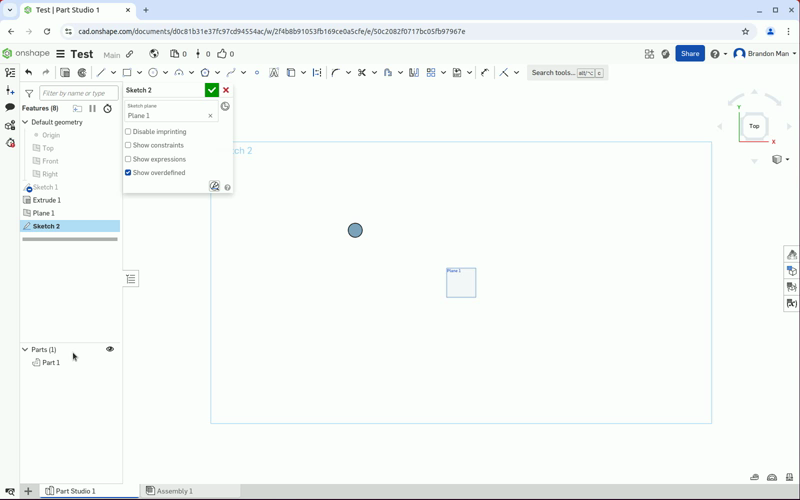
key(y)
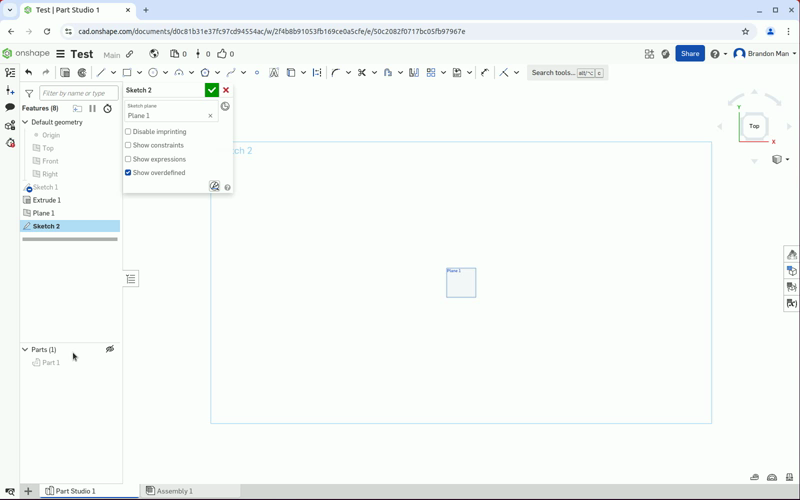
key(c)
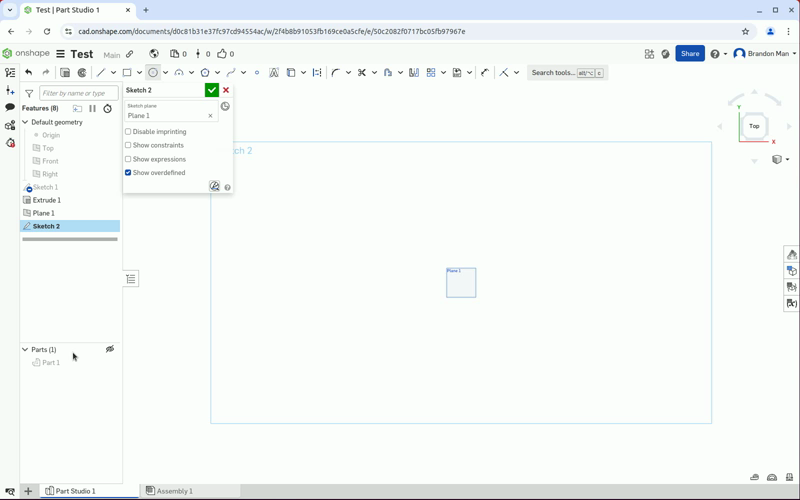
key_down(shift)
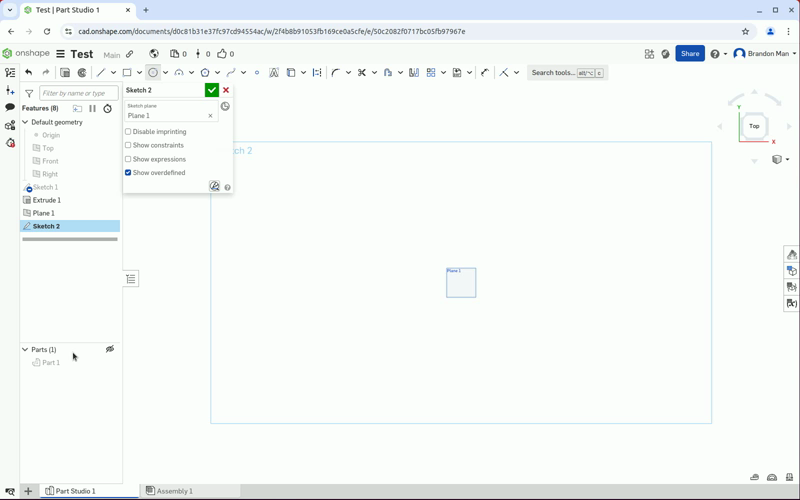
mouse_move(355, 230)
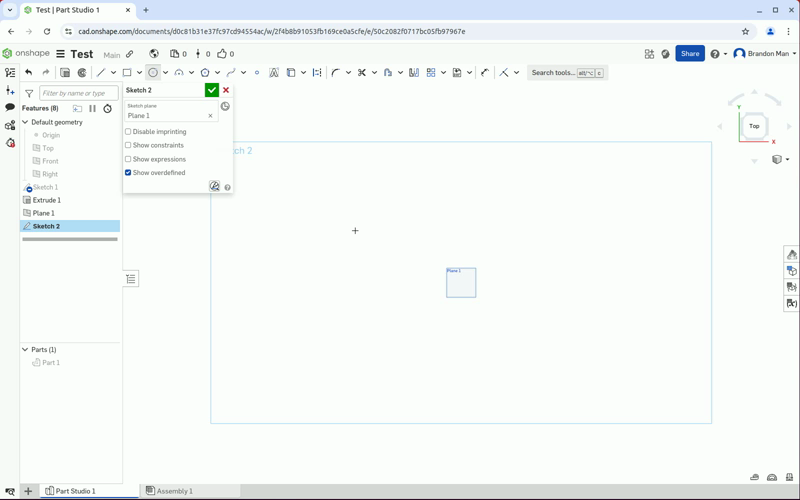
click(355, 230)
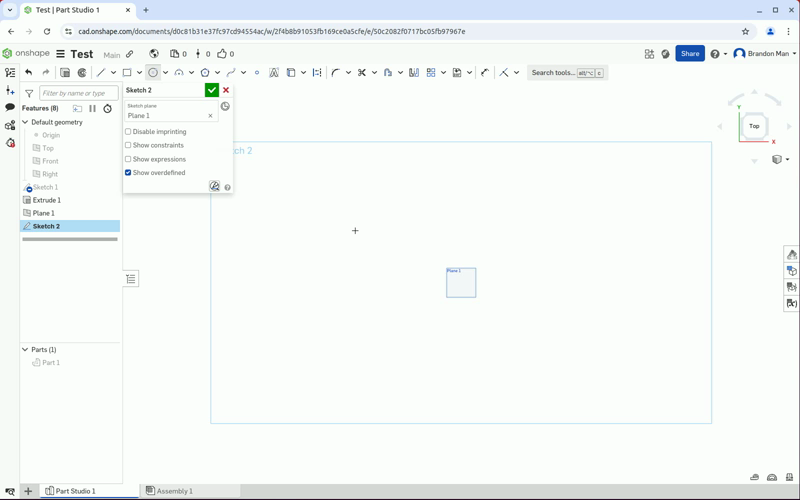
key_up(shift)
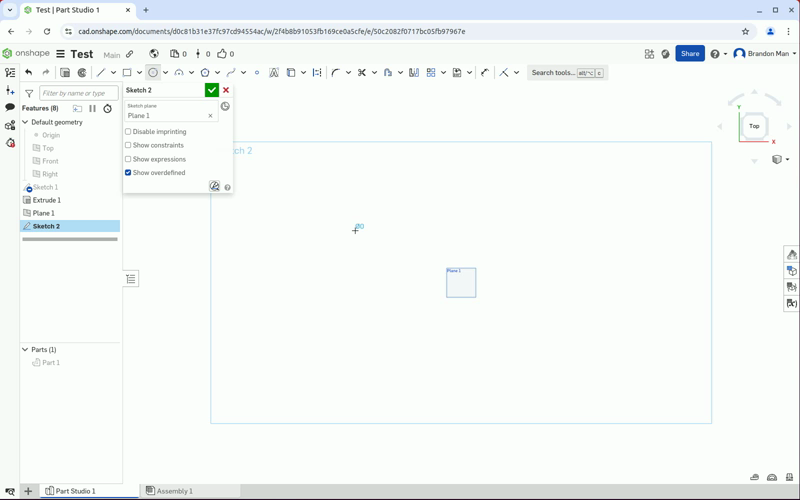
mouse_move(360, 230)
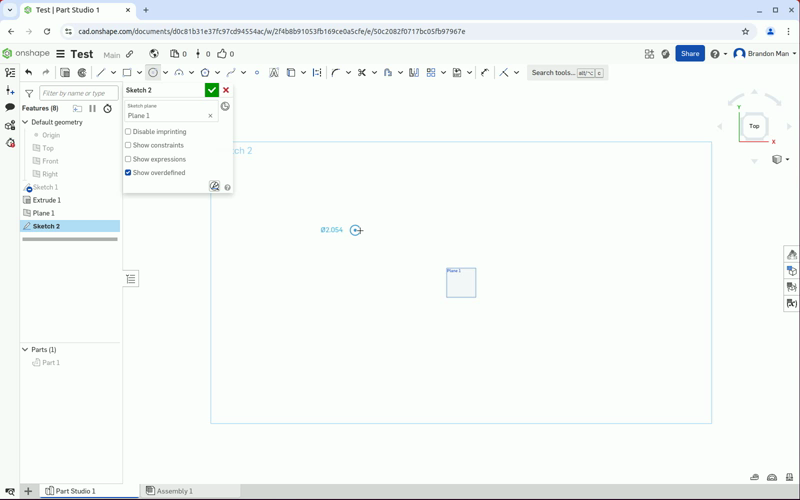
click(360, 230)
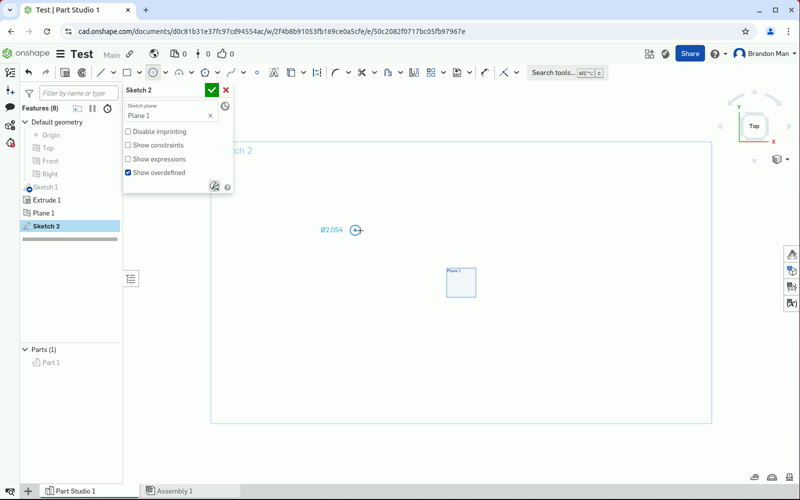
key(esc)
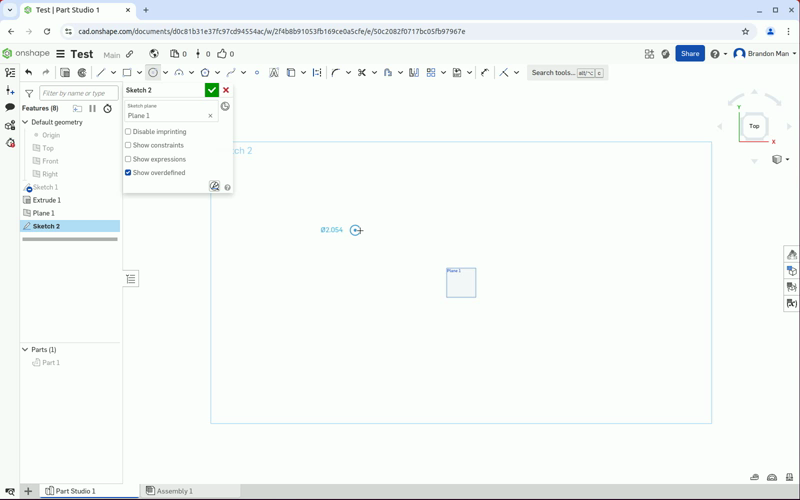
mouse_move(356, 230)
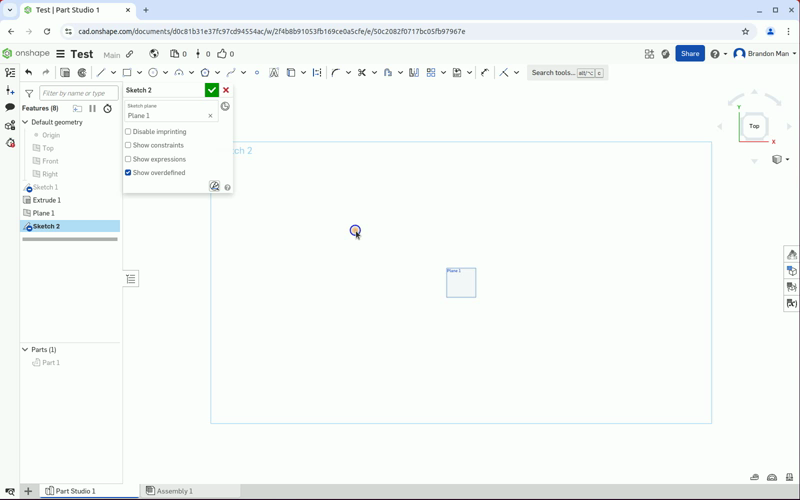
scroll(6)
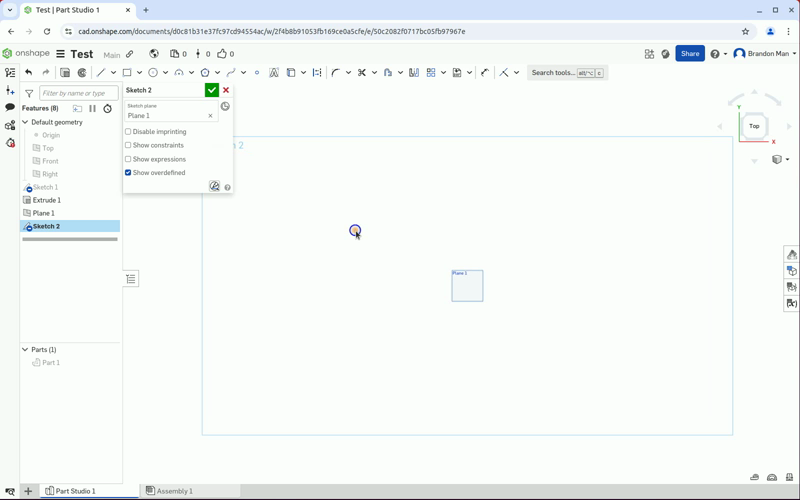
scroll(6)
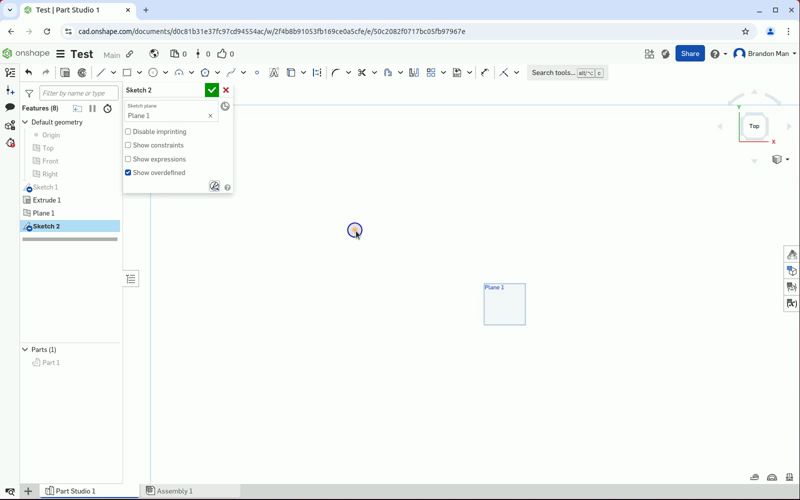
scroll(6)
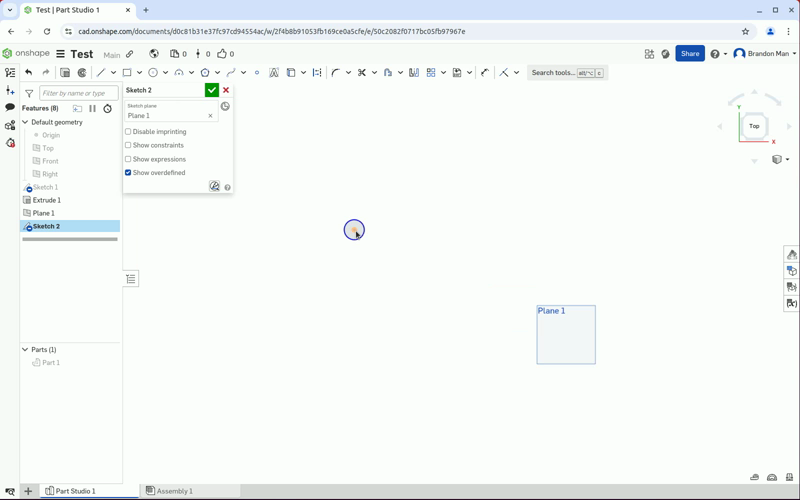
scroll(6)
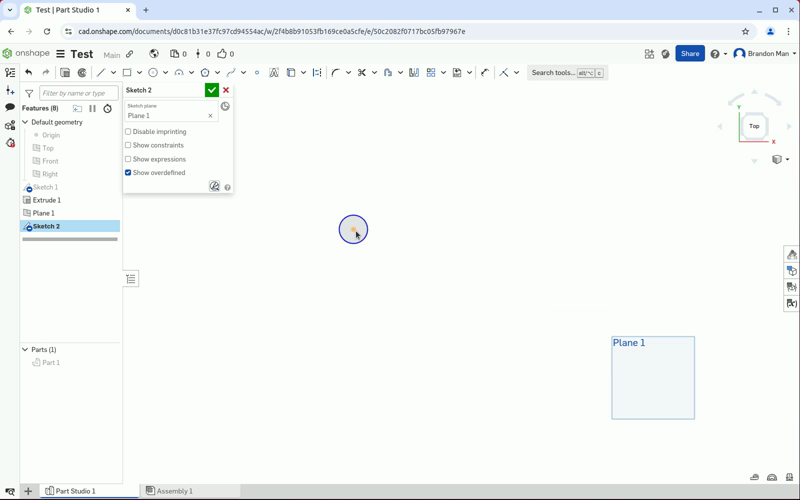
scroll(6)
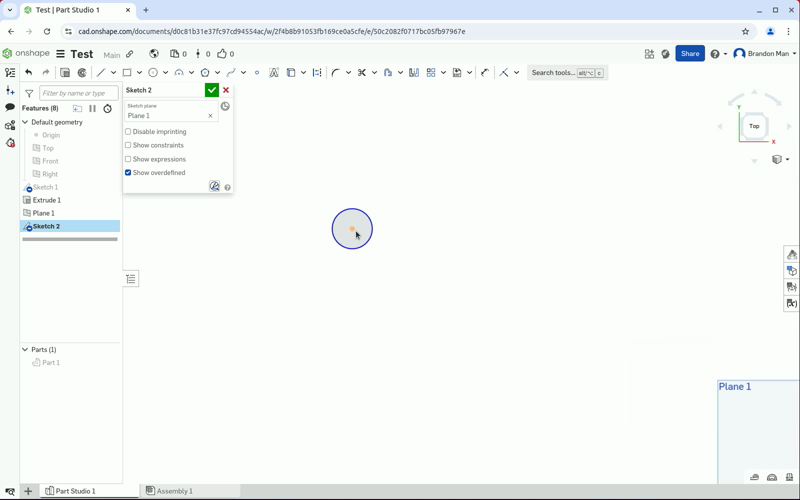
scroll(6)
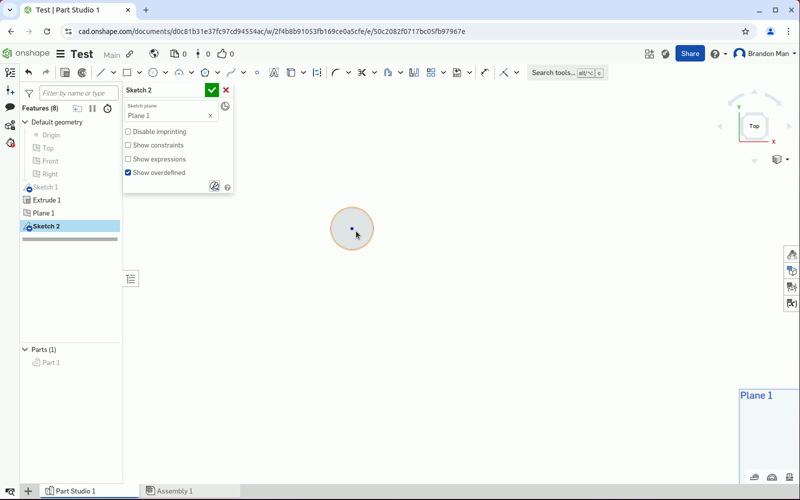
scroll(6)
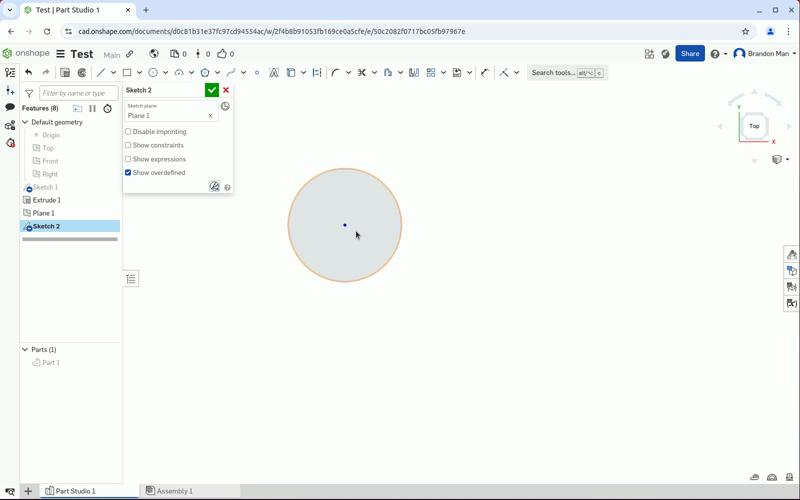
click(356, 230)
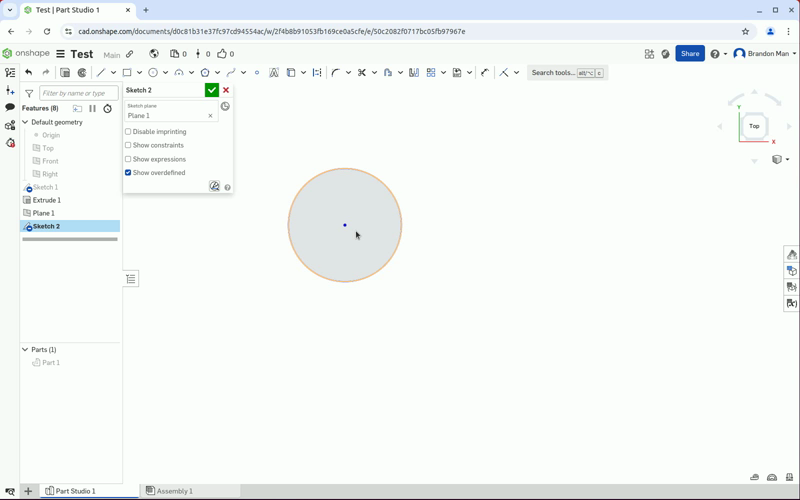
scroll(-6)
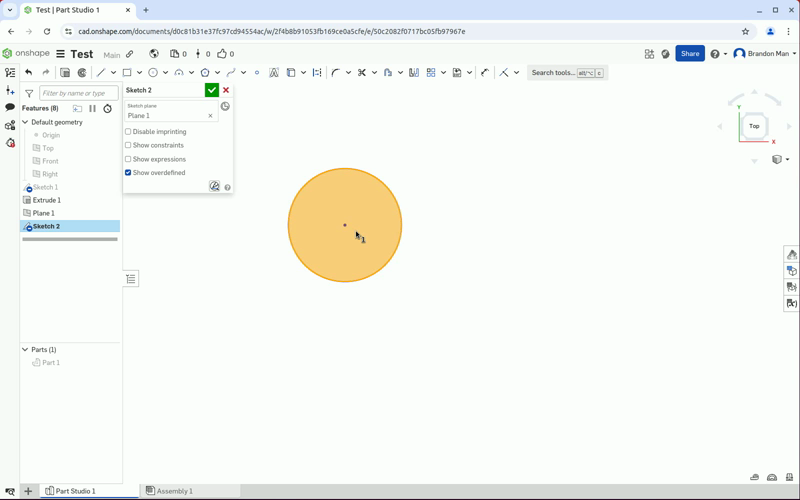
scroll(-6)
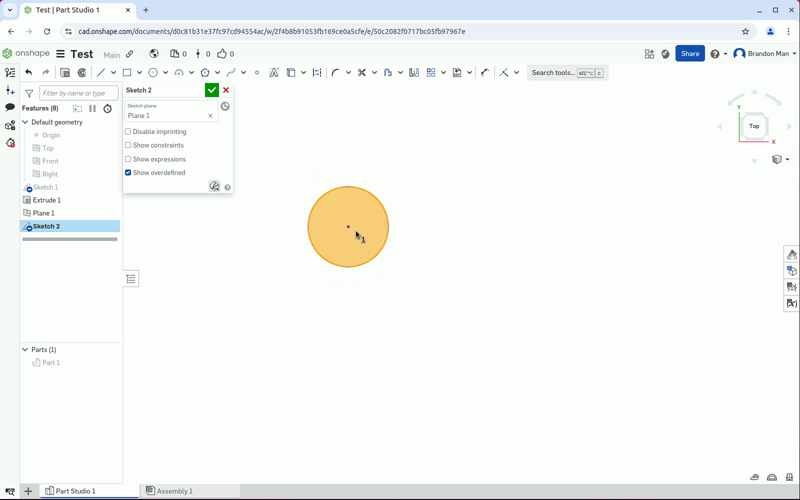
scroll(-6)
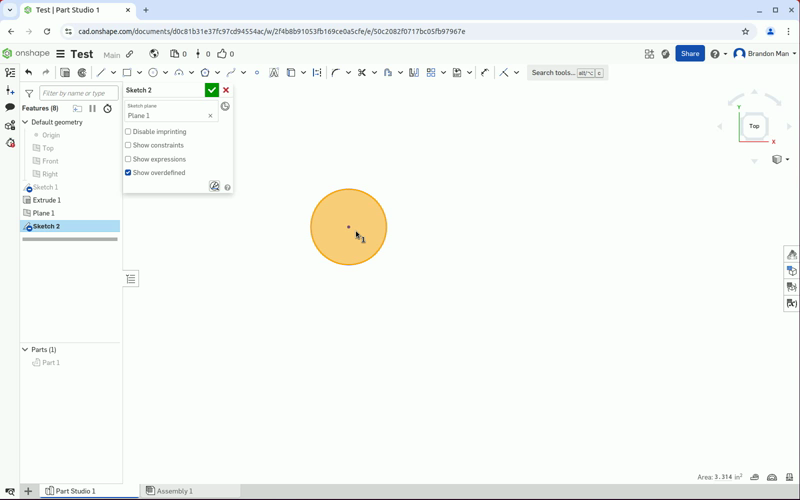
scroll(-6)
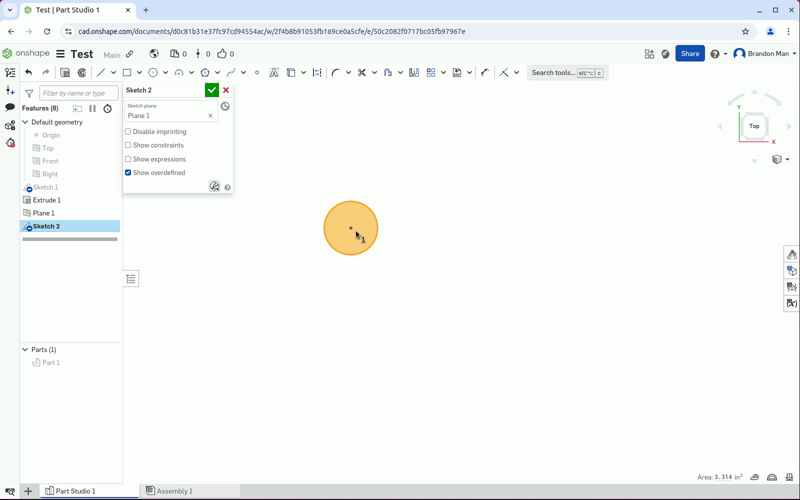
scroll(-6)
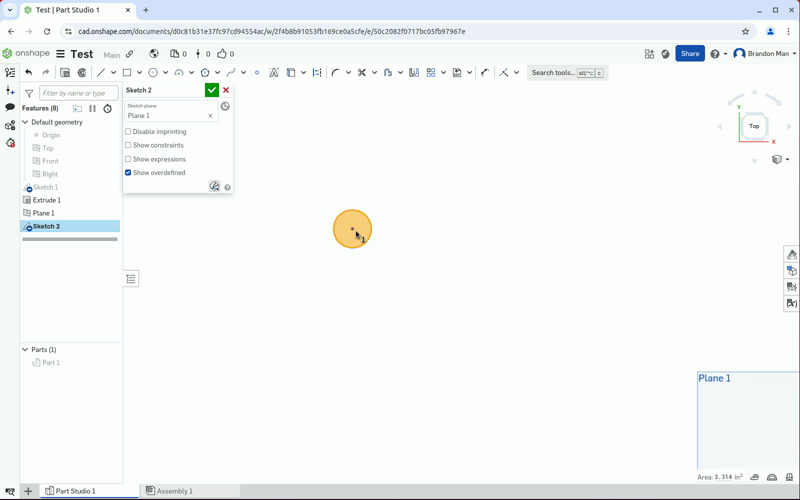
scroll(-6)
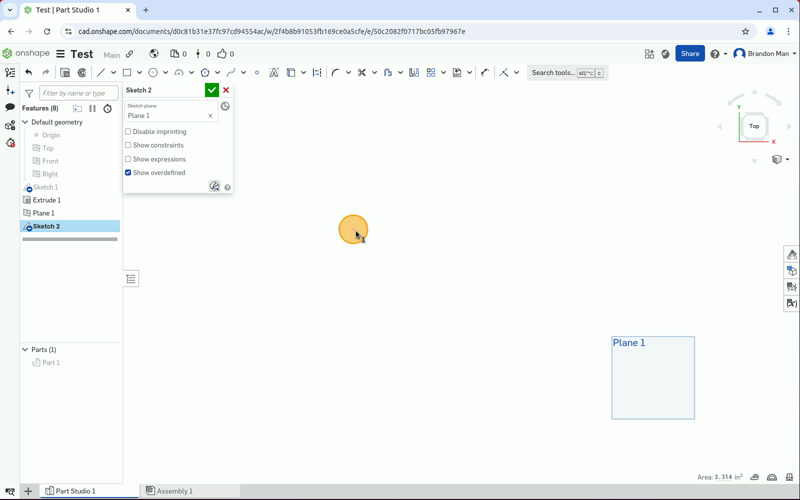
scroll(-6)
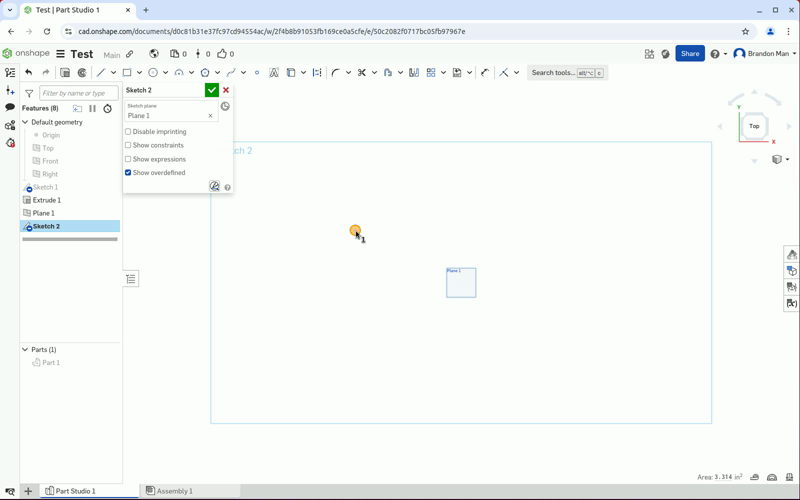
mouse_move(73, 352)
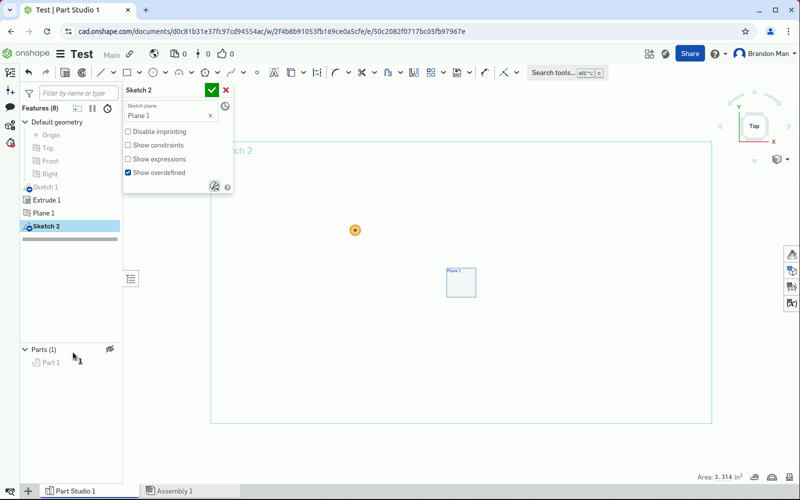
key(shift+y)
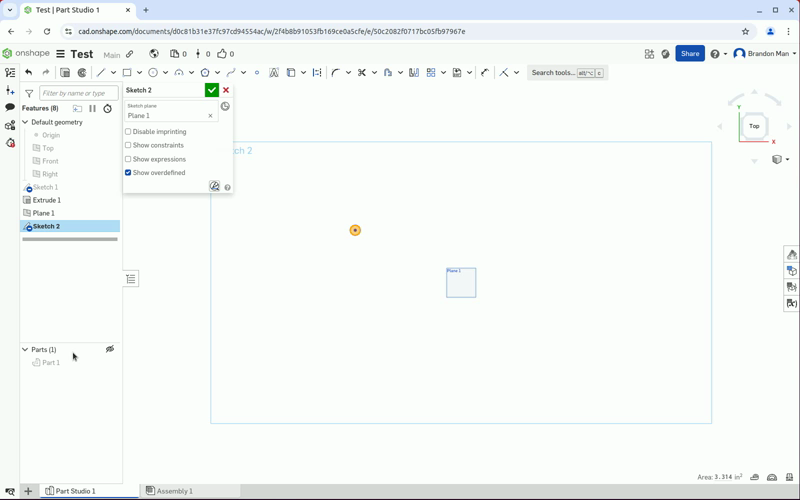
key(shift+e)
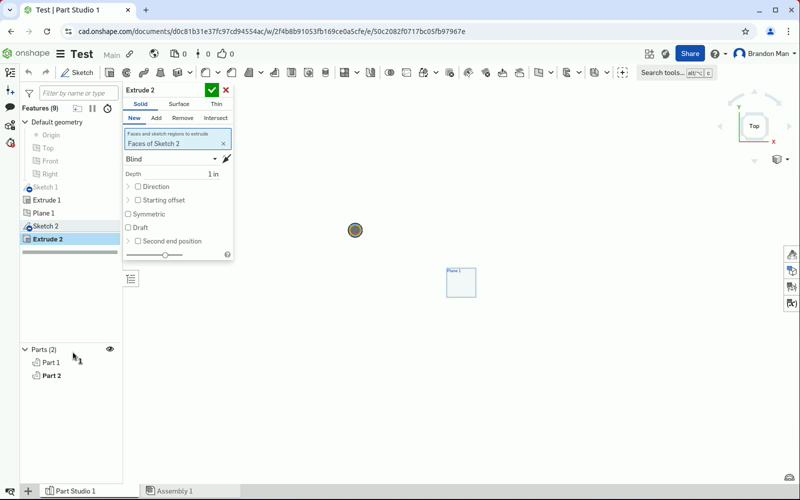
mouse_move(143, 106)
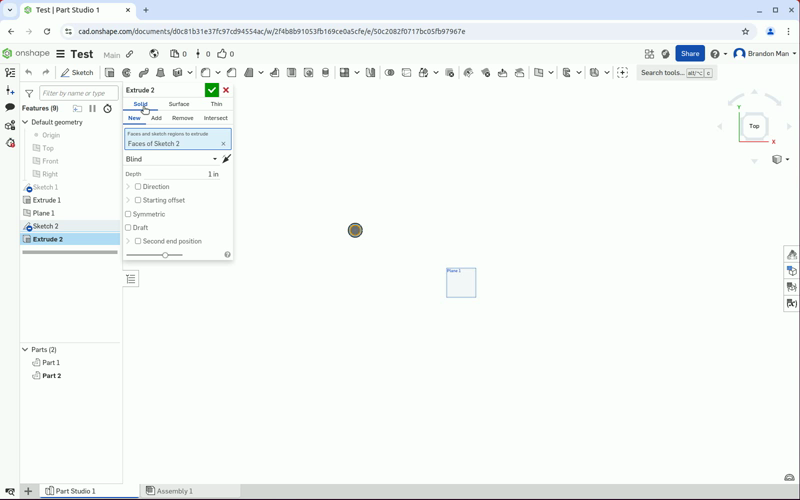
click(143, 106)
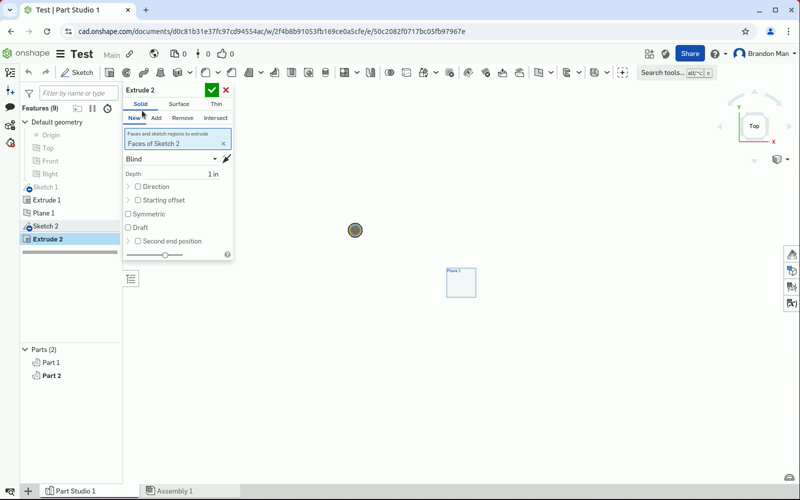
mouse_move(137, 120)
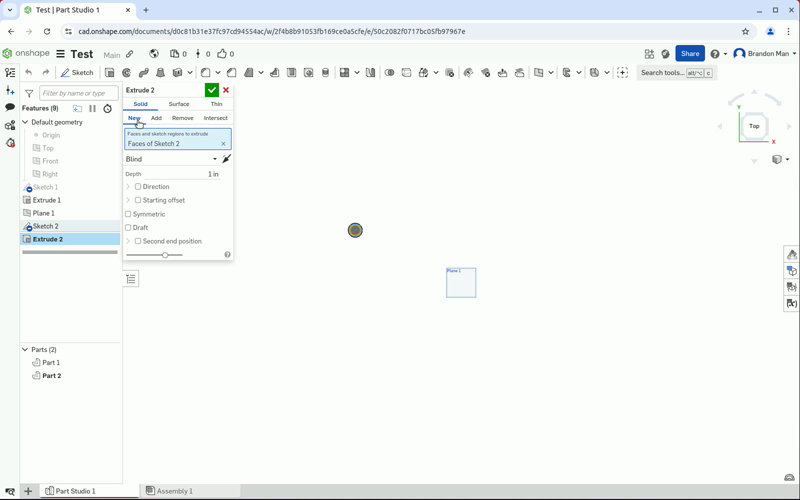
click(137, 120)
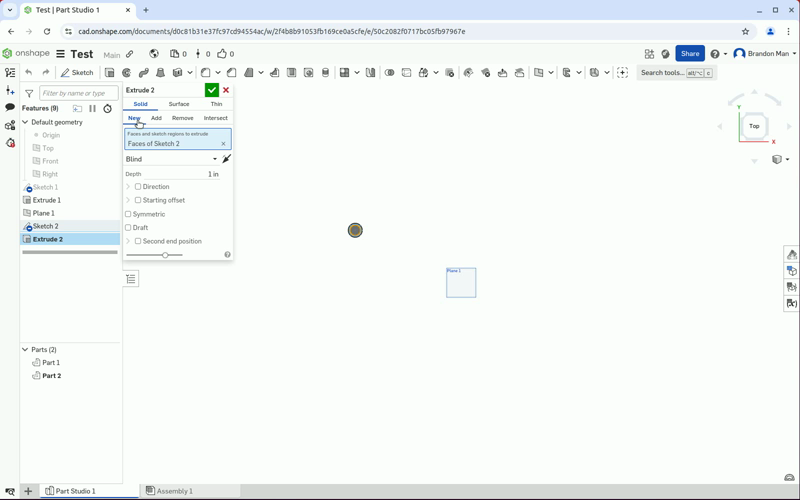
key(tab, 4)
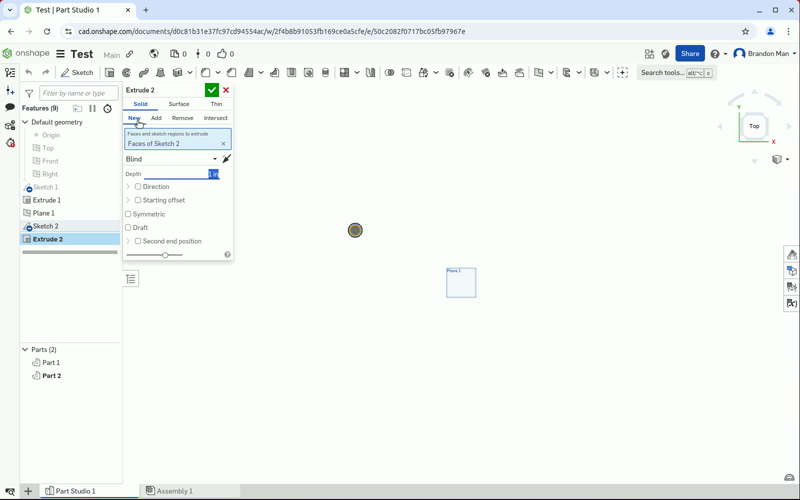
text(2.648)
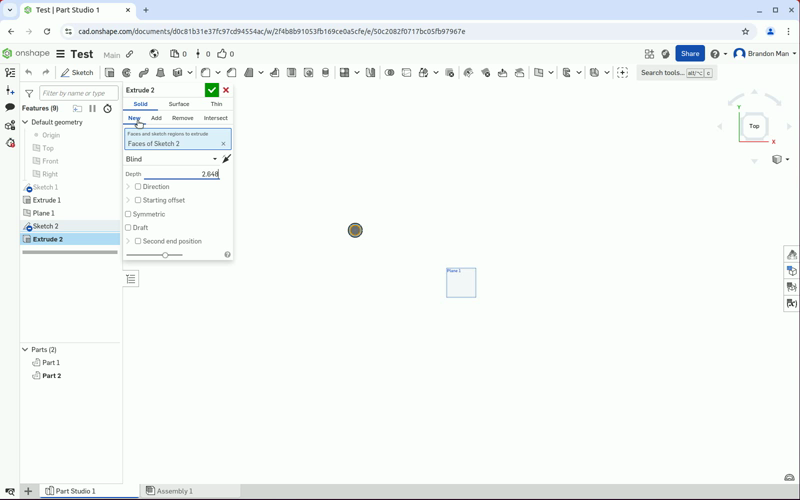
key(enter)
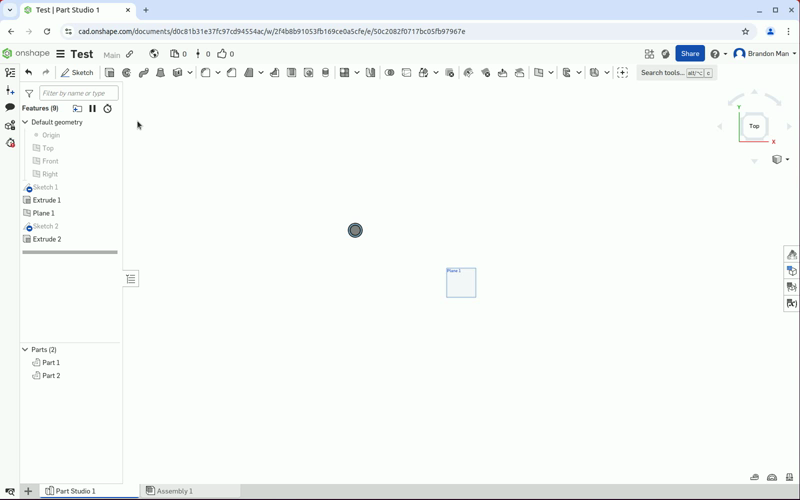
key(shift+h)
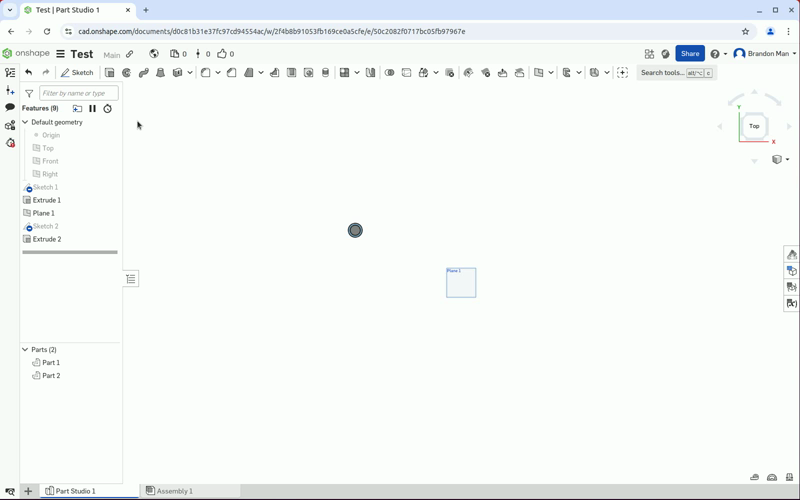
key(shift+h)
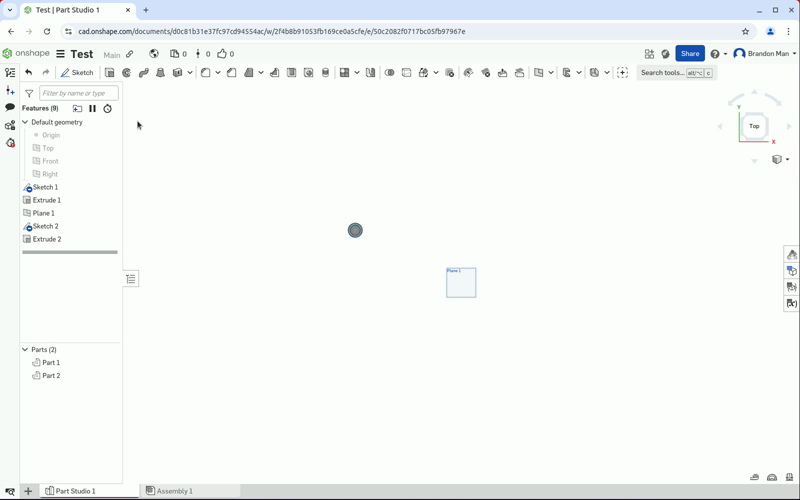
key(shift+7)
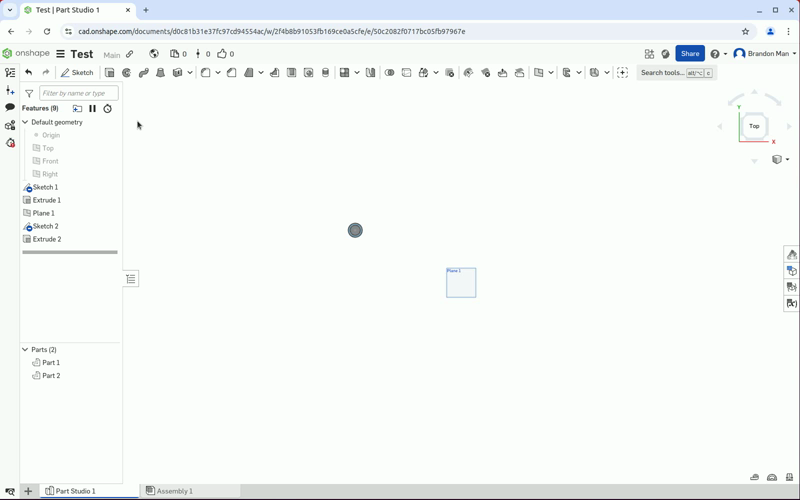
key(up, 3)
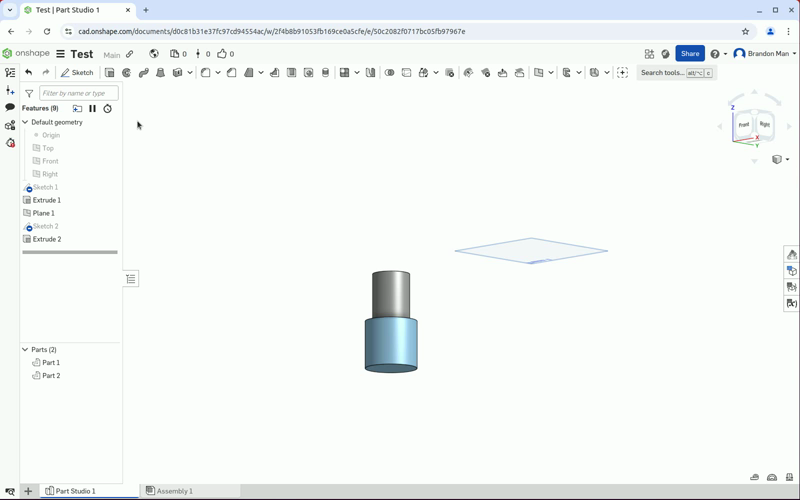
key(left, 3)
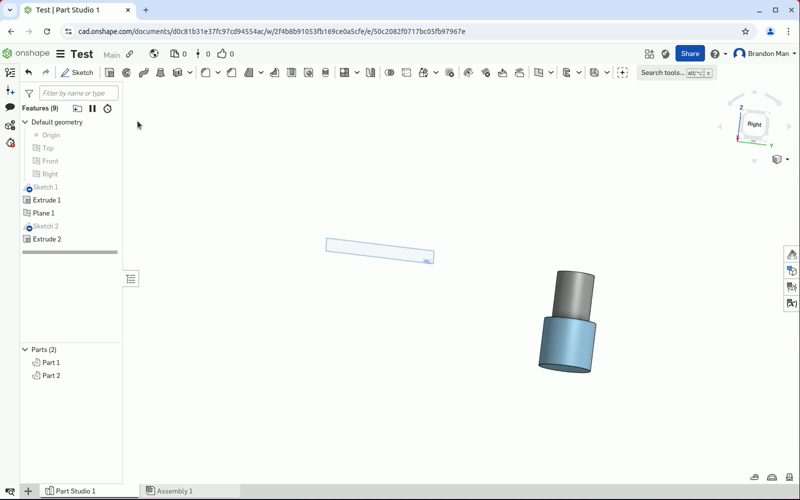
key(right, 3)
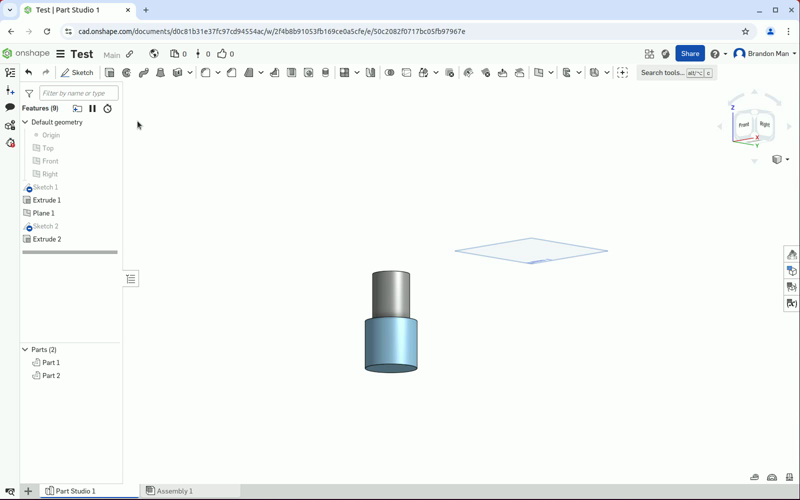
key(down, 3)
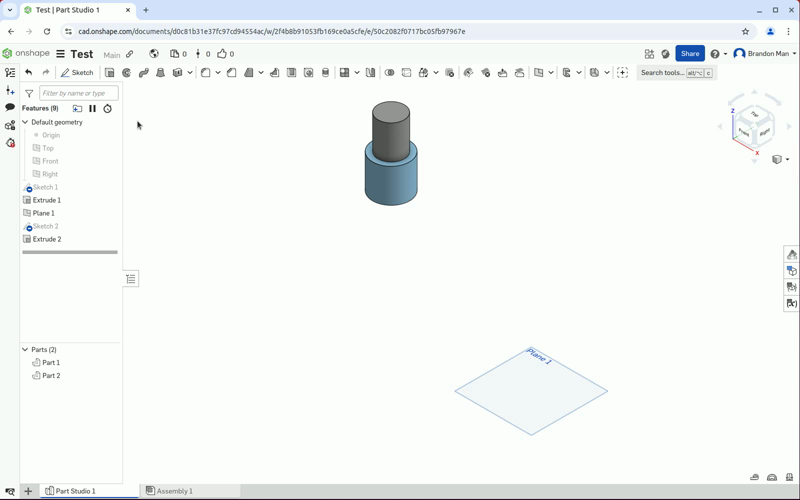
mouse_move(73, 189)
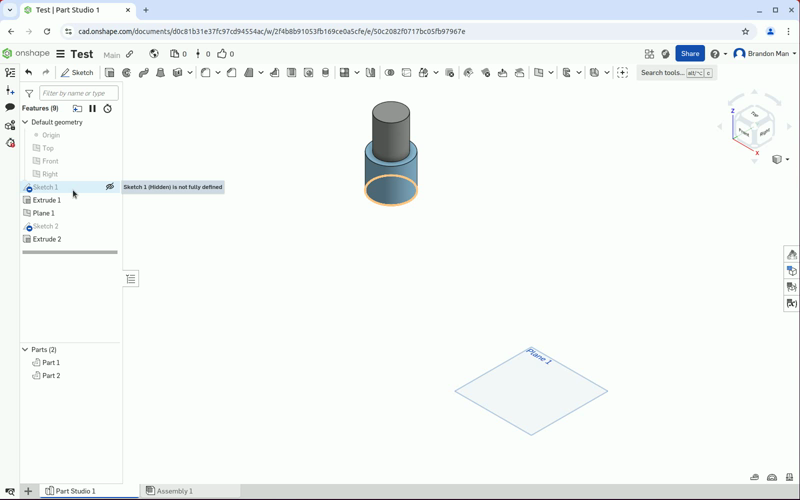
click(73, 189)